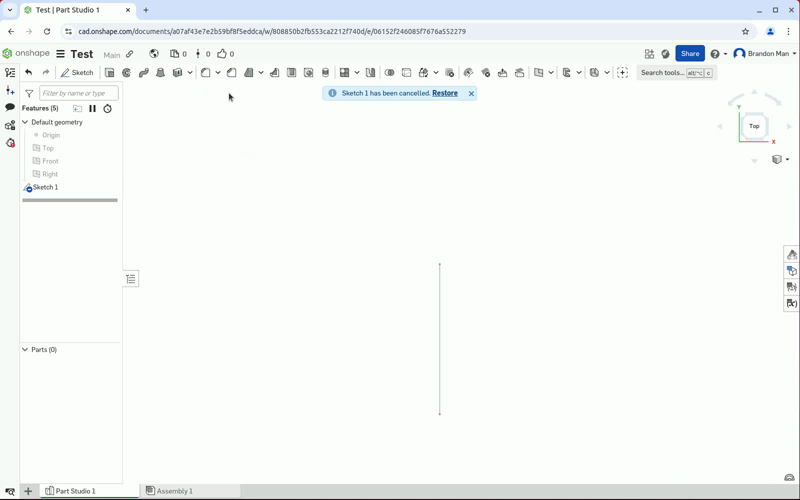
key(shift+h)
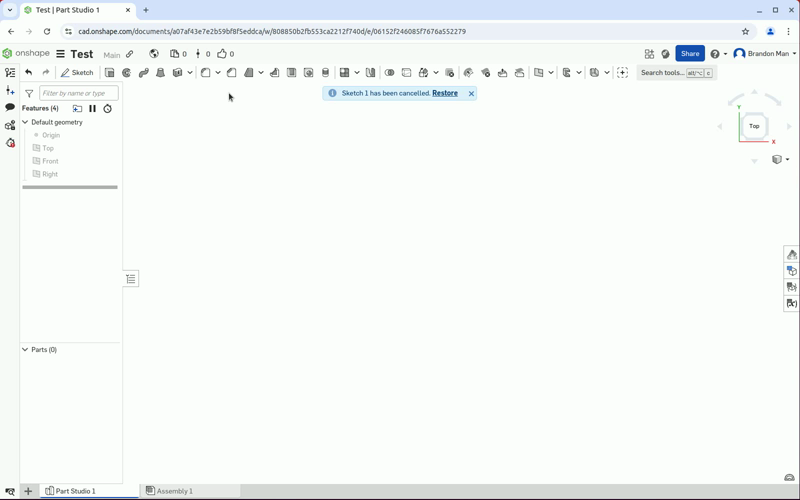
mouse_move(73, 352)
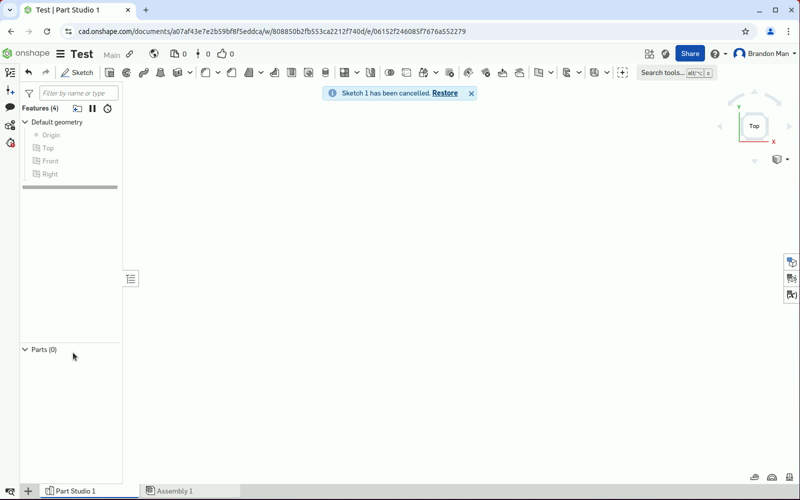
key(y)
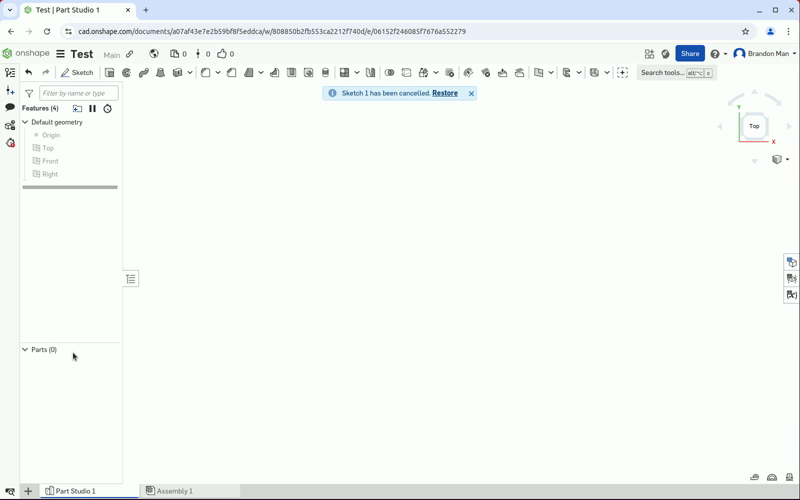
key(shift+p)
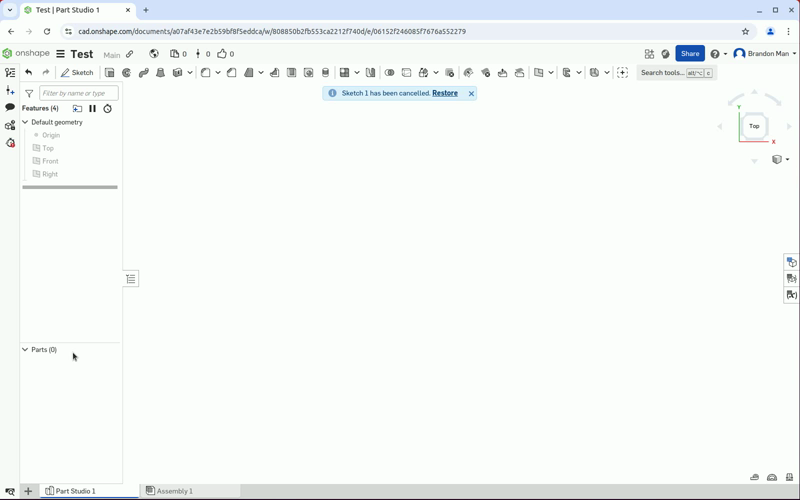
key(space)
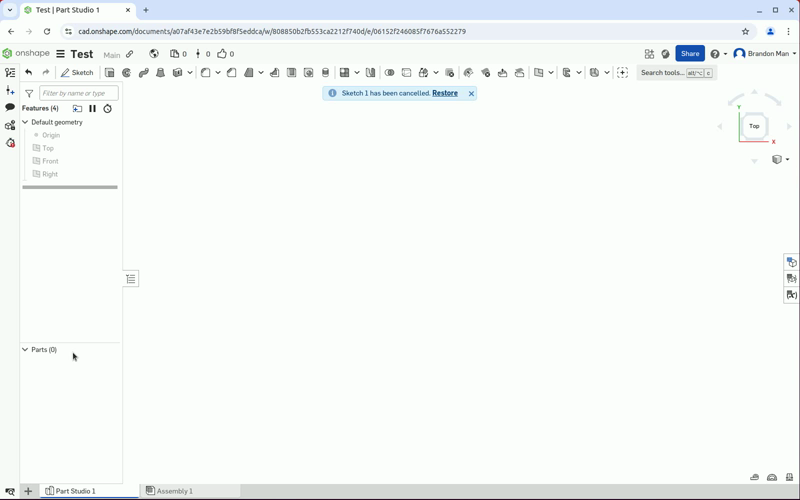
key_down(shift)
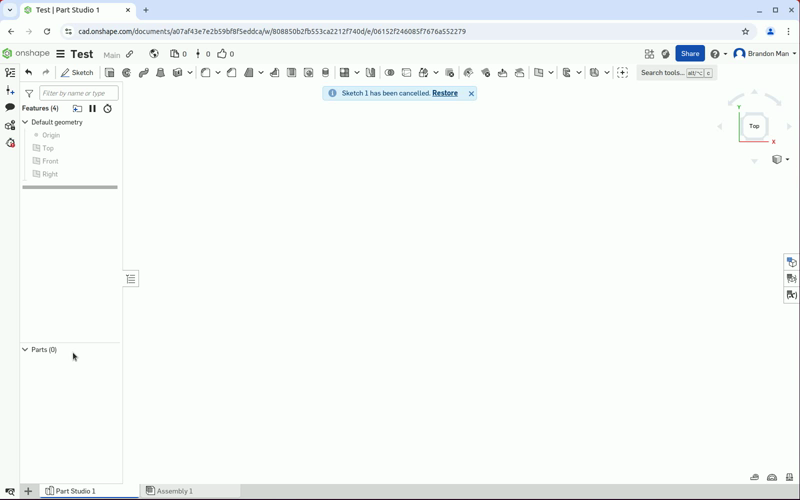
key(up)
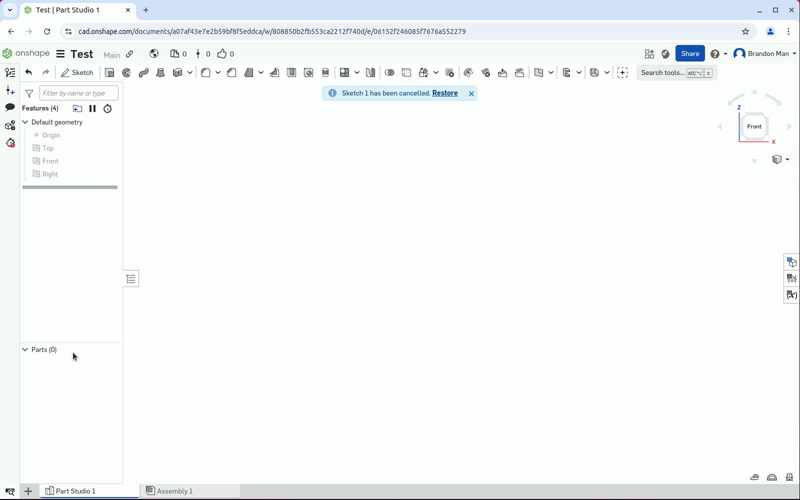
key_up(shift)
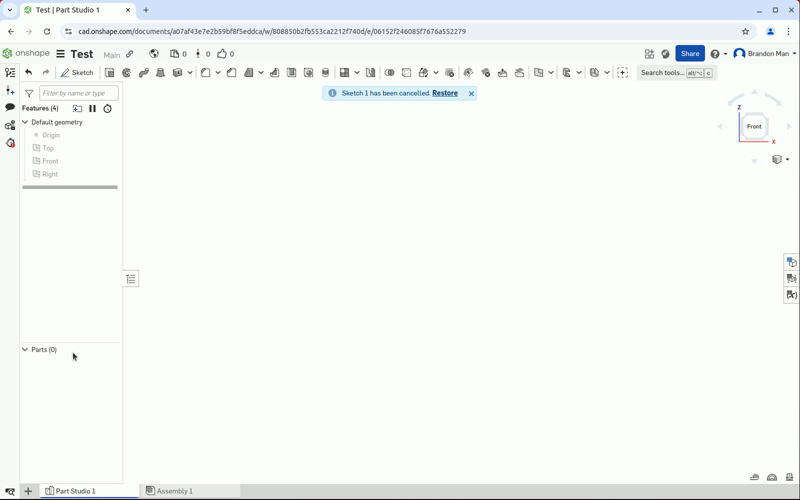
key(space)
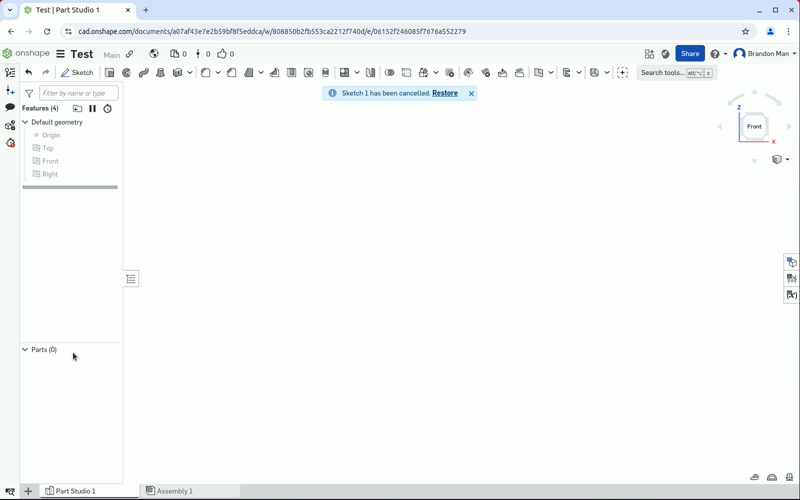
key_down(shift)
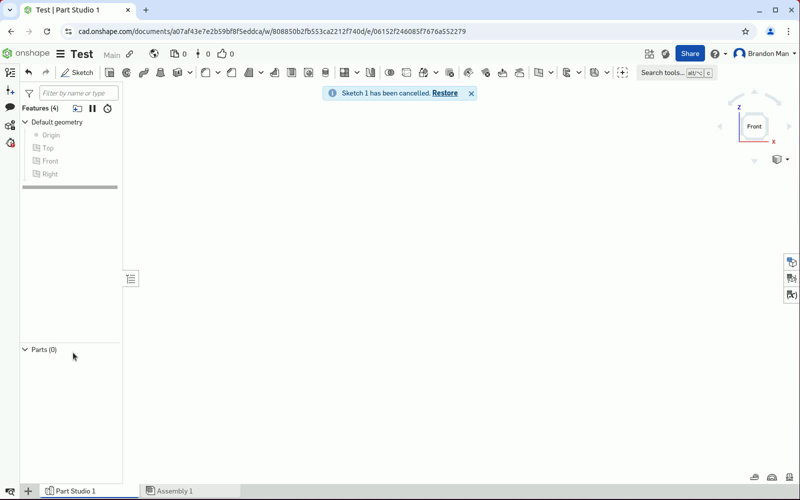
key(left)
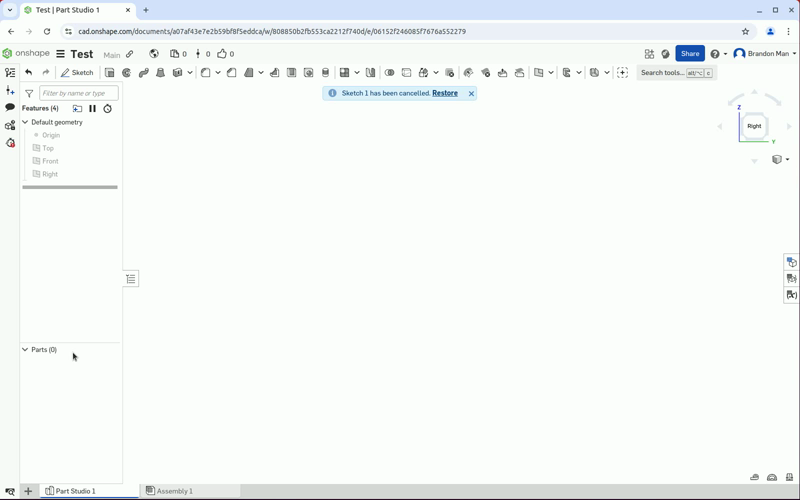
key_up(shift)
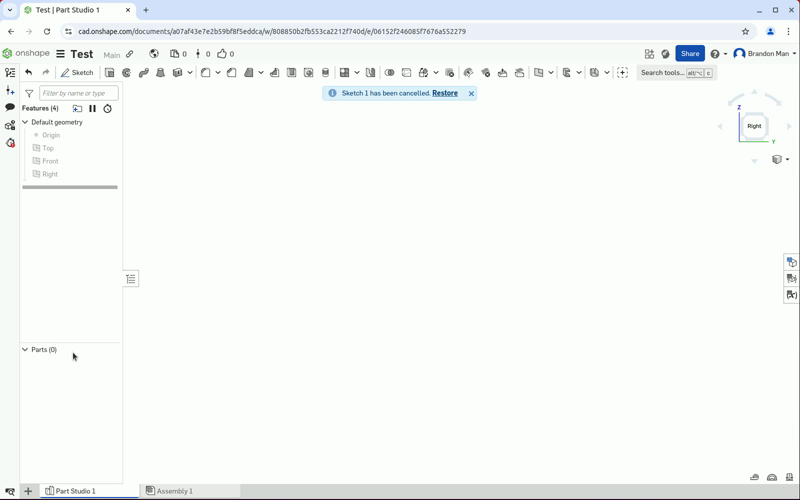
mouse_move(73, 352)
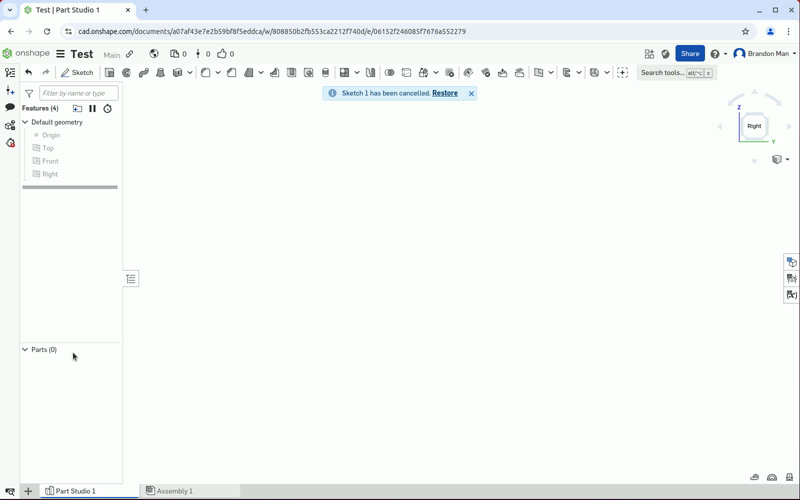
key(shift+y)
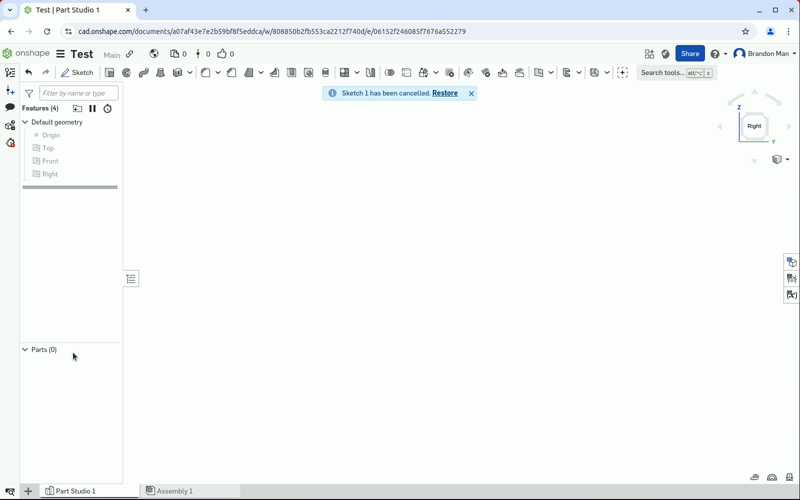
key(shift+s)
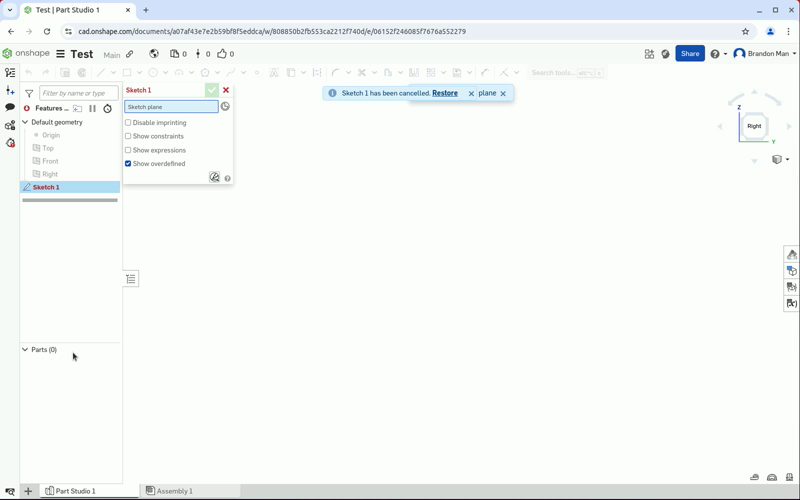
mouse_move(73, 176)
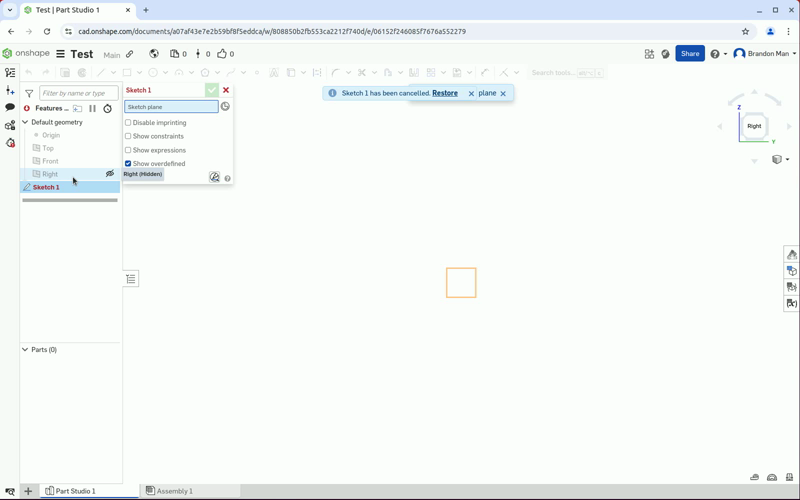
click(73, 176)
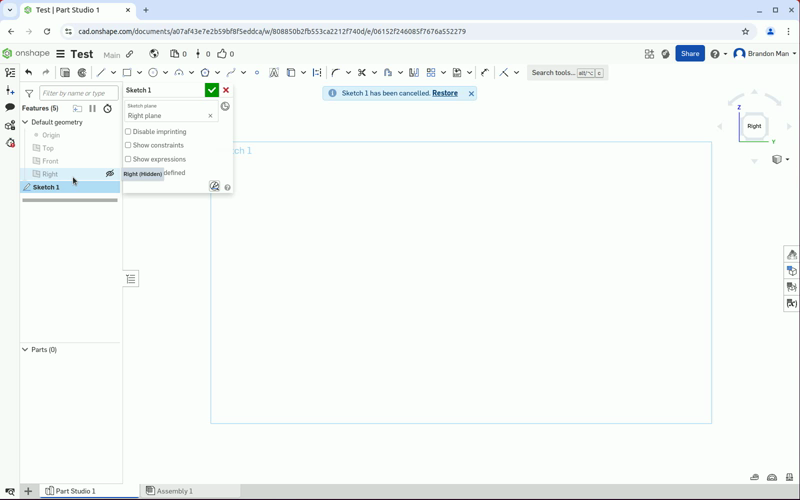
mouse_move(73, 352)
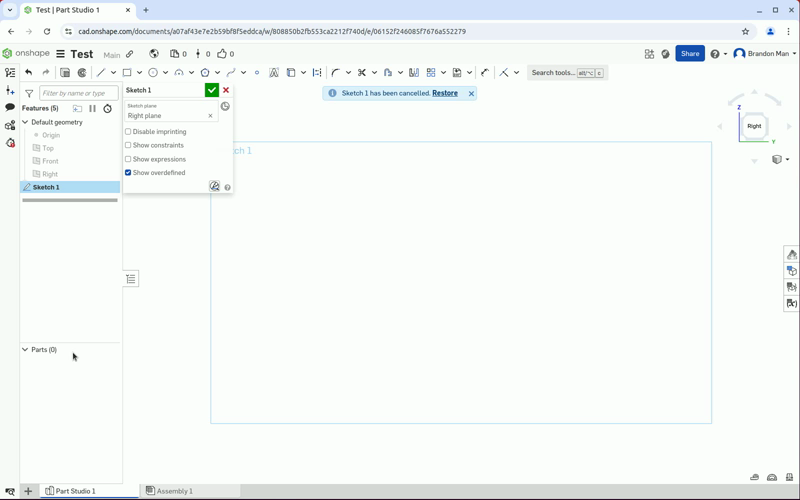
key(y)
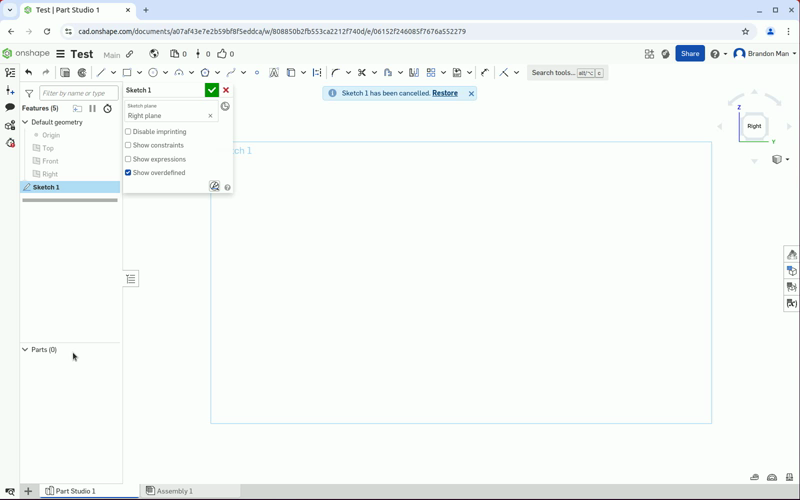
key(l)
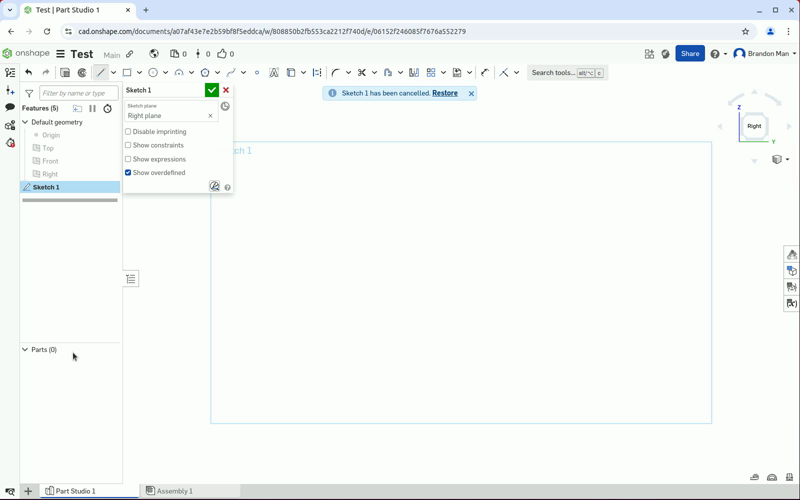
key_down(shift)
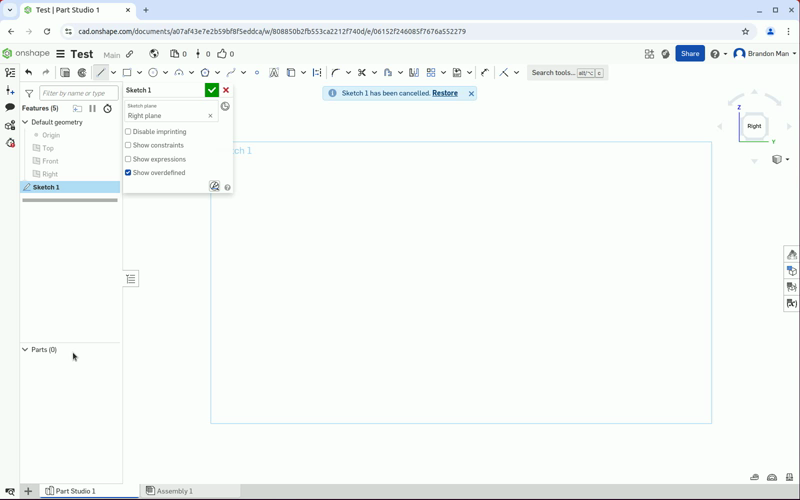
mouse_move(433, 285)
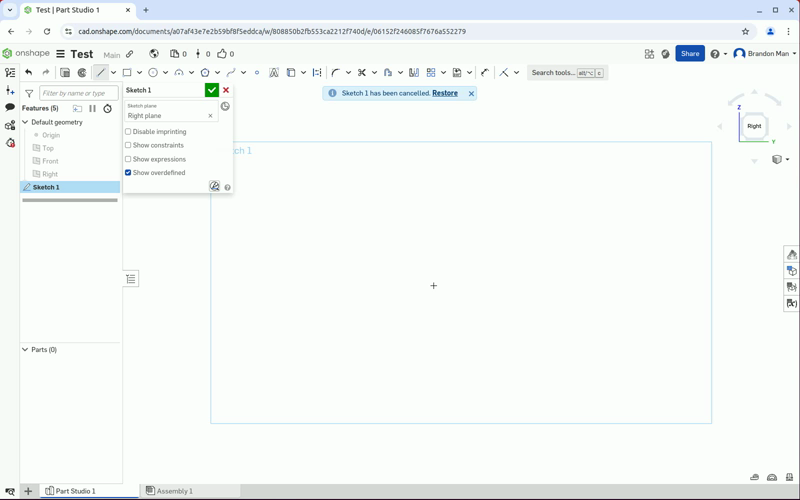
click(433, 285)
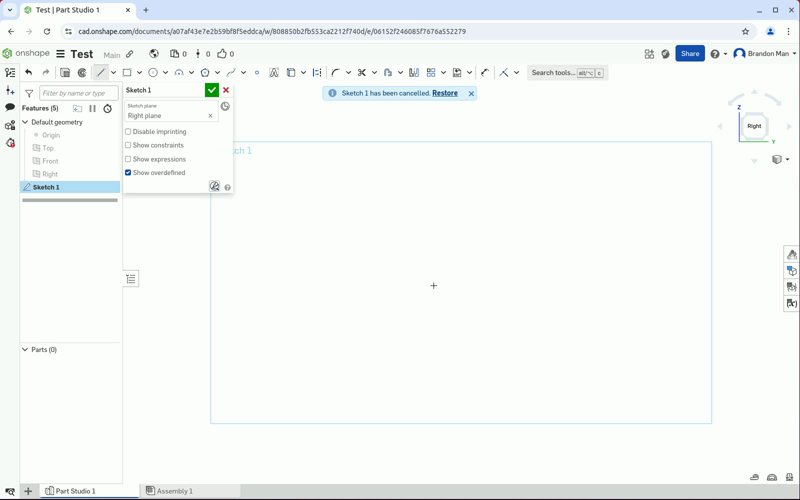
key_up(shift)
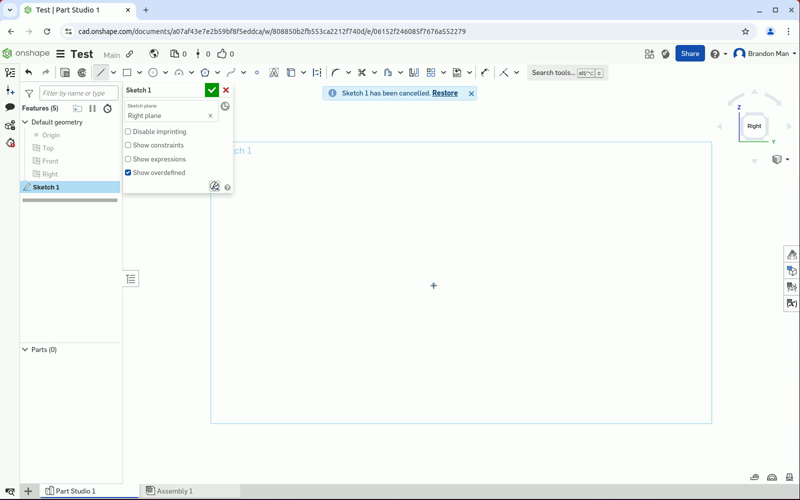
key_down(shift)
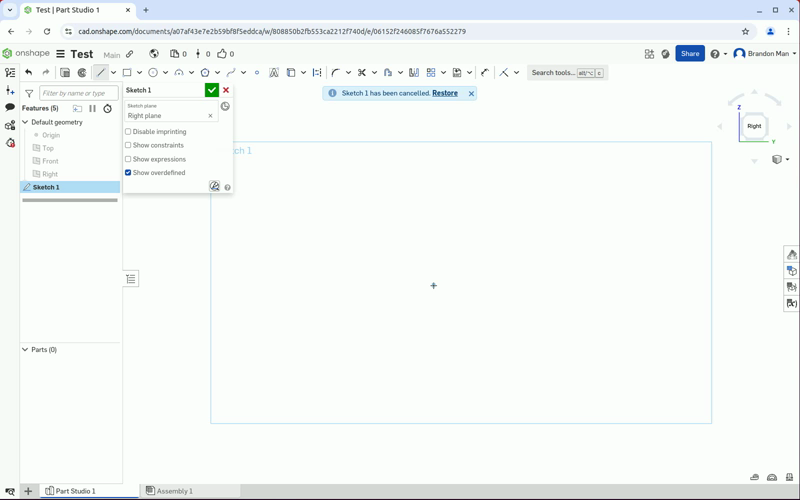
mouse_move(463, 285)
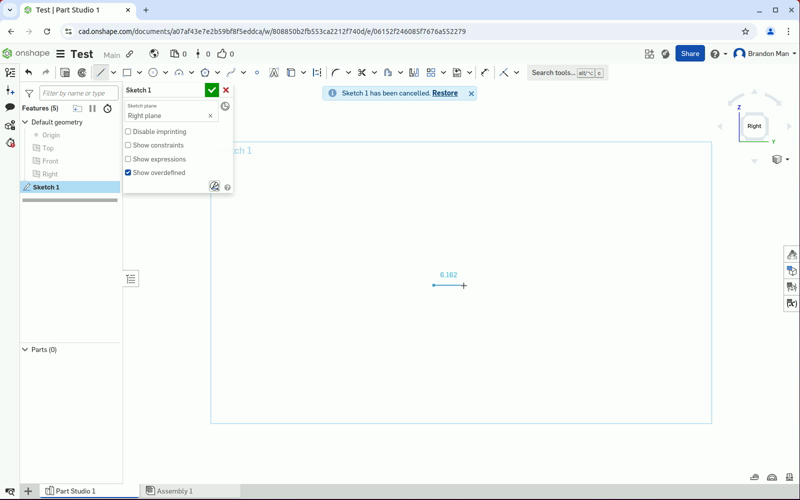
mouse_move(441, 285)
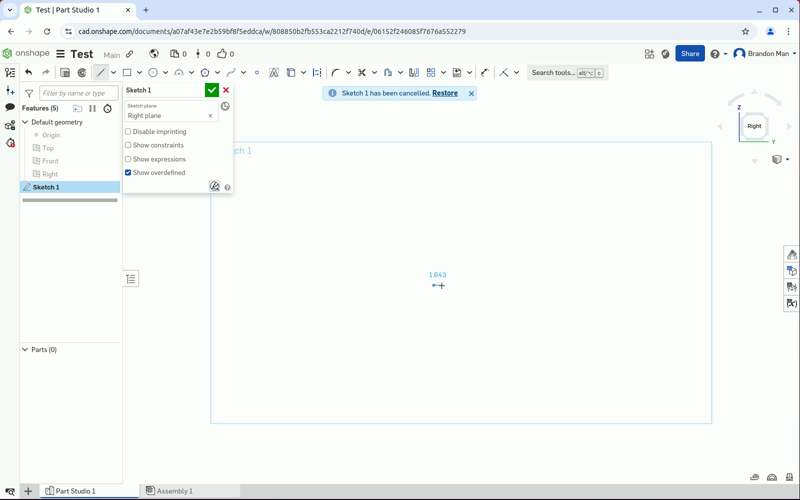
click(441, 285)
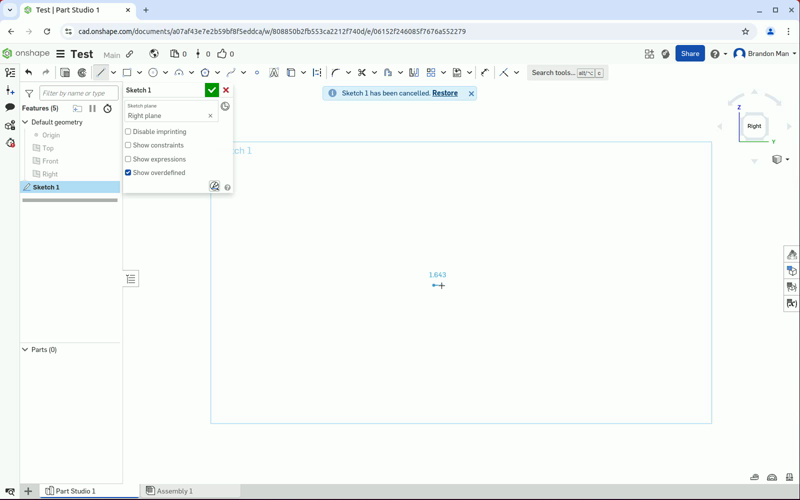
key_up(shift)
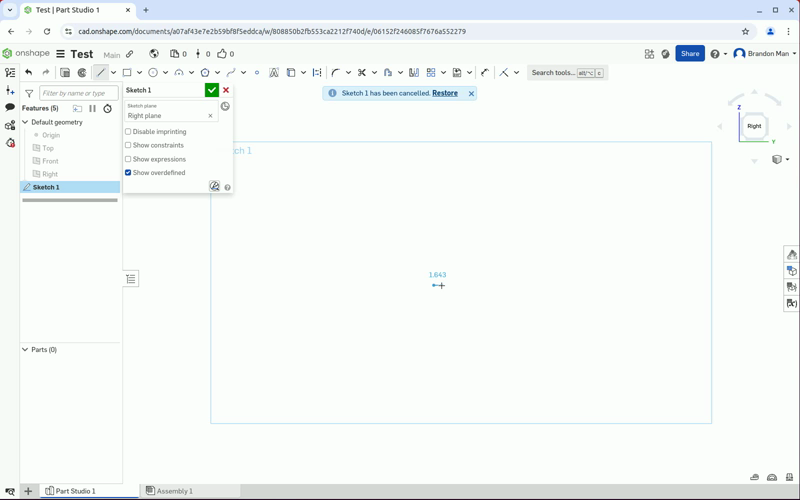
key_down(shift)
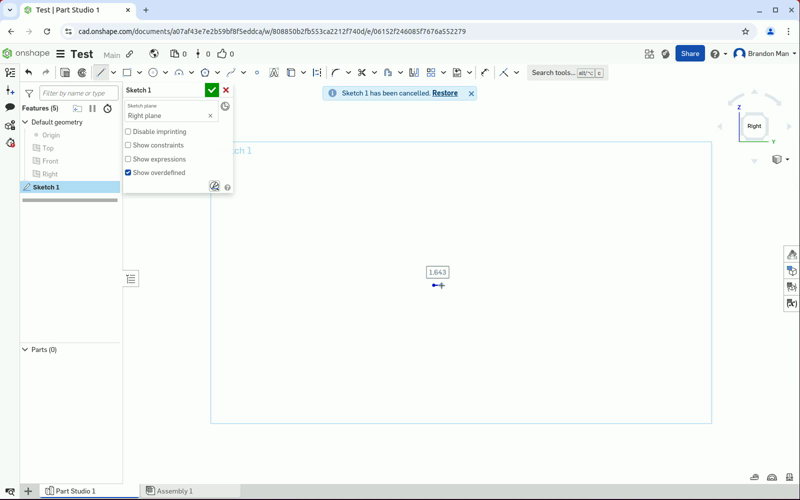
mouse_move(471, 285)
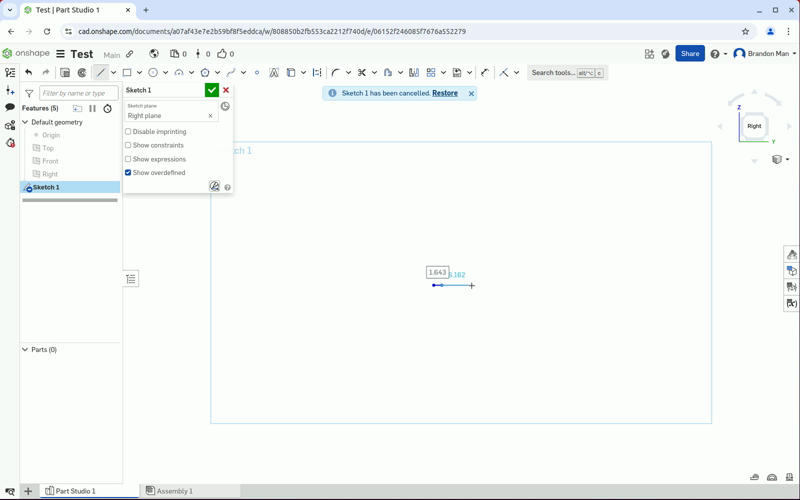
mouse_move(441, 277)
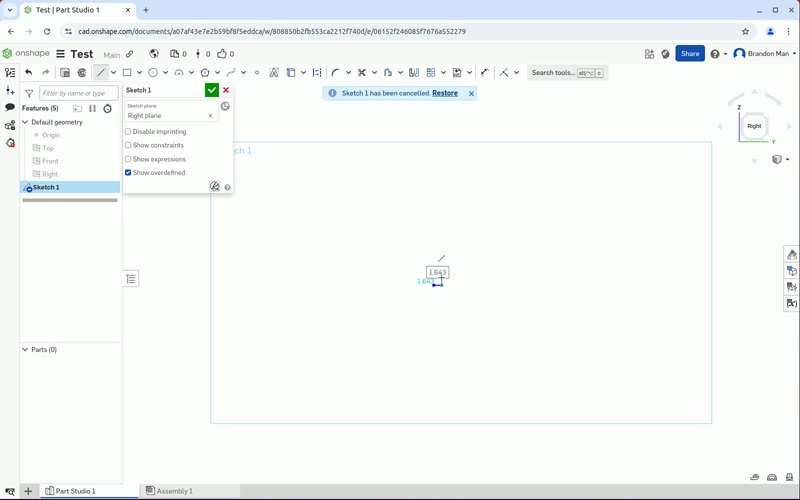
click(441, 277)
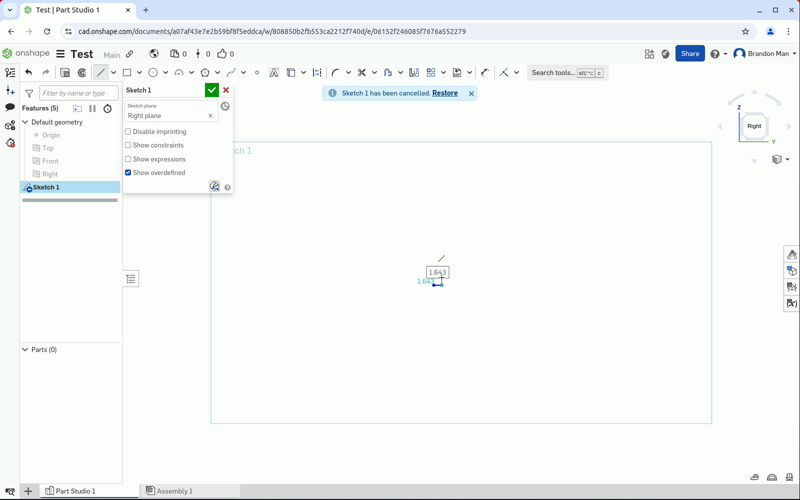
key_up(shift)
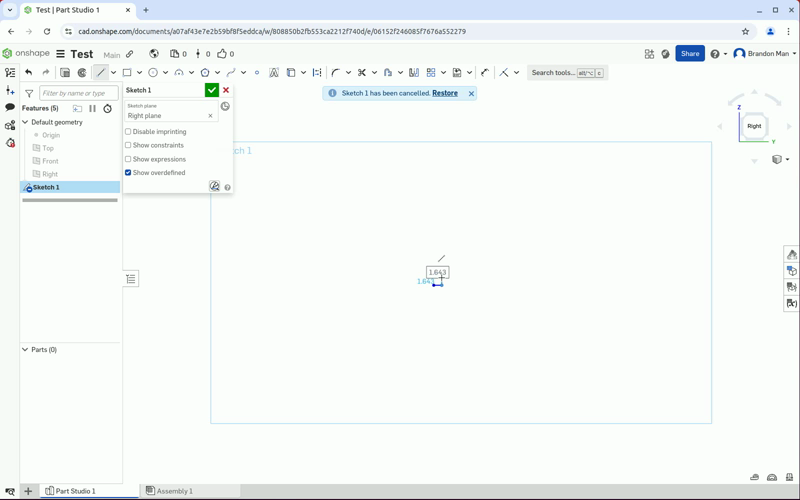
key_down(shift)
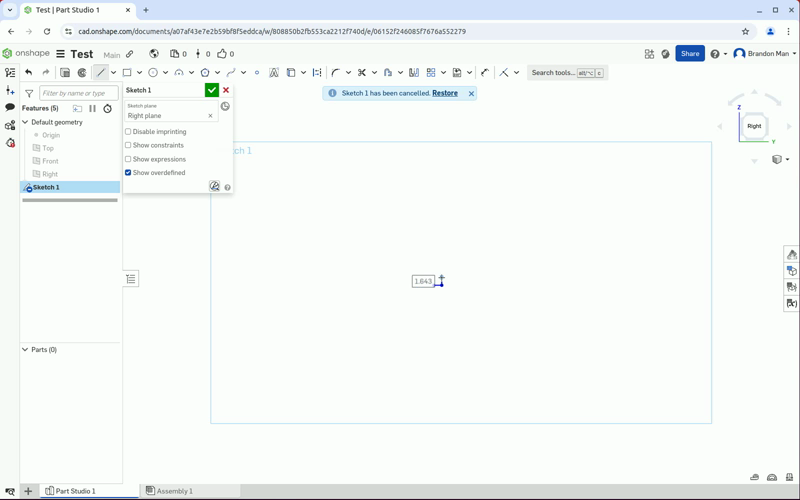
mouse_move(471, 277)
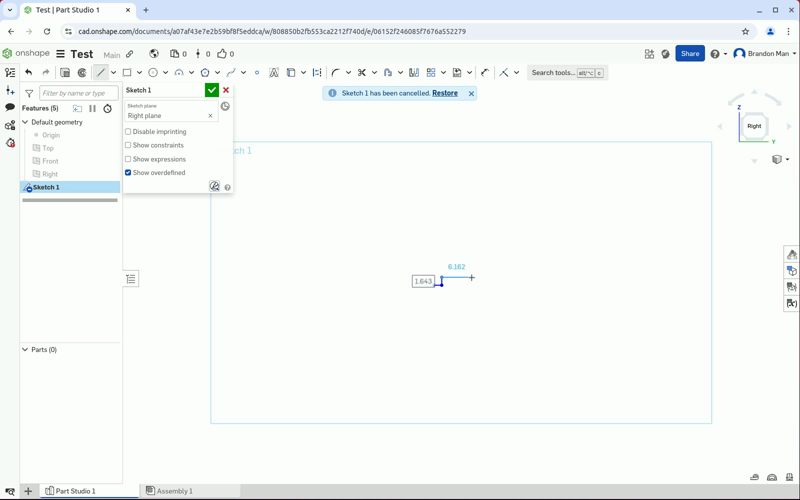
mouse_move(433, 277)
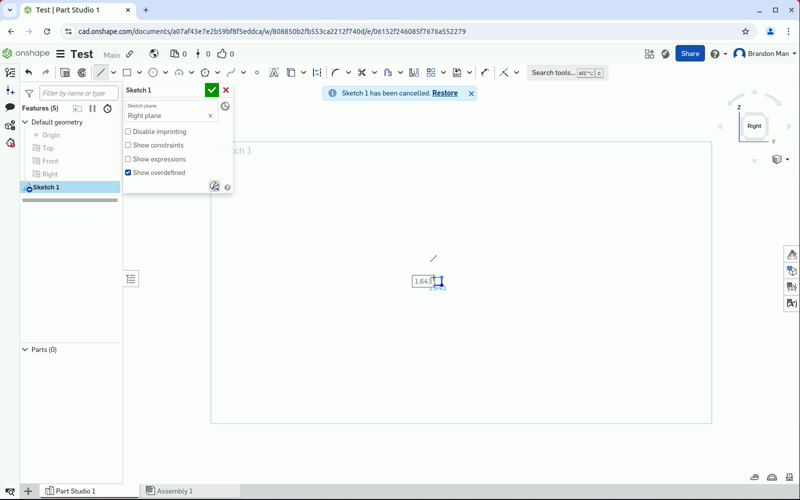
click(433, 277)
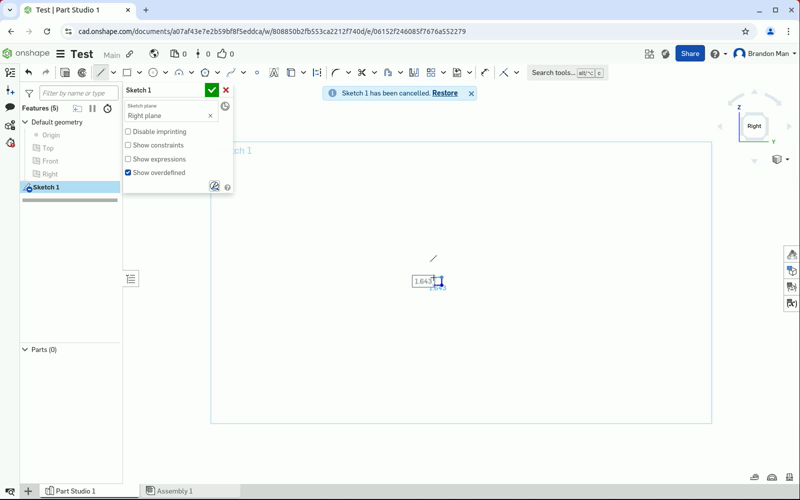
key_up(shift)
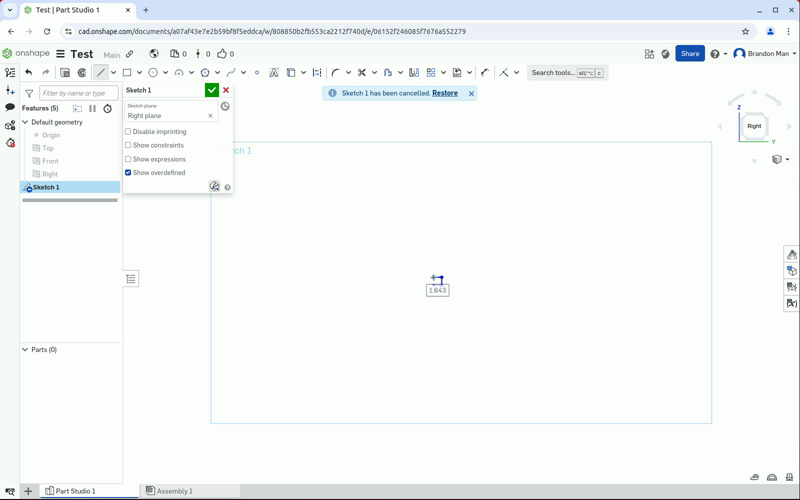
mouse_move(463, 277)
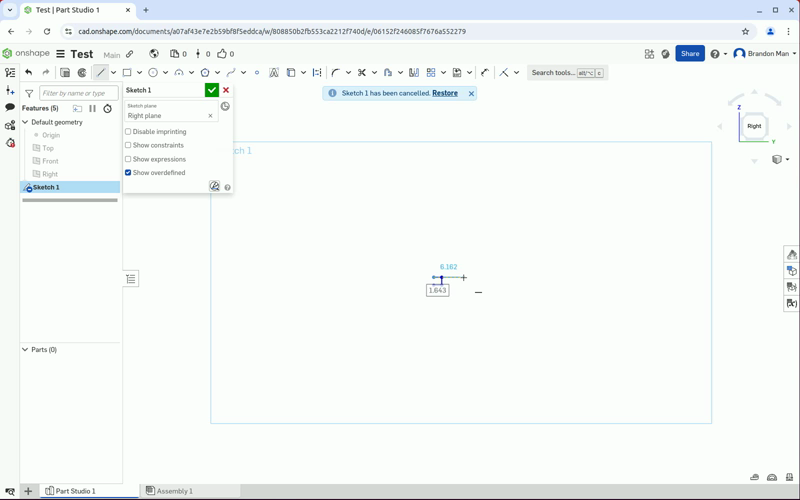
key_down(shift)
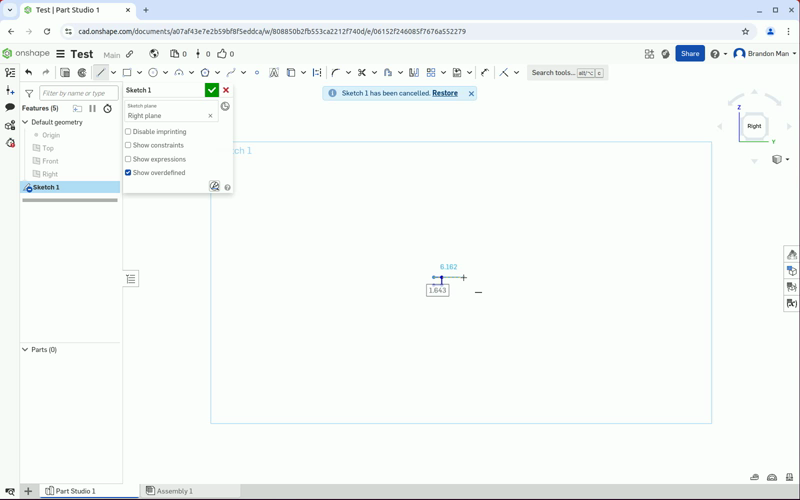
mouse_move(433, 285)
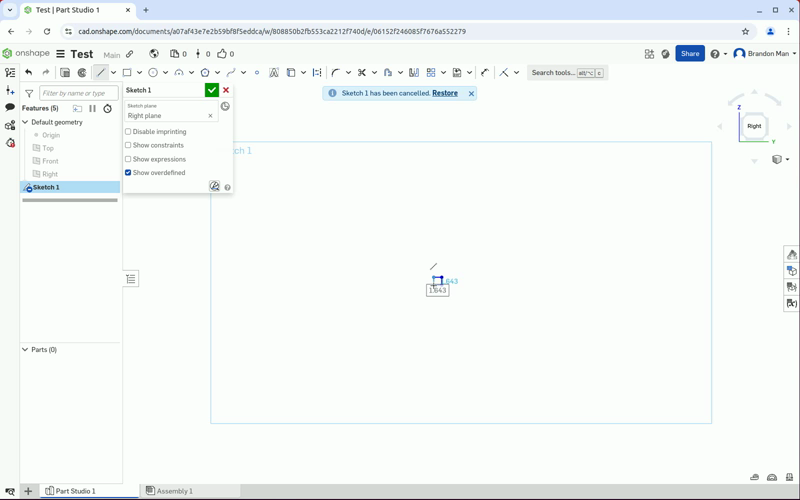
key_up(shift)
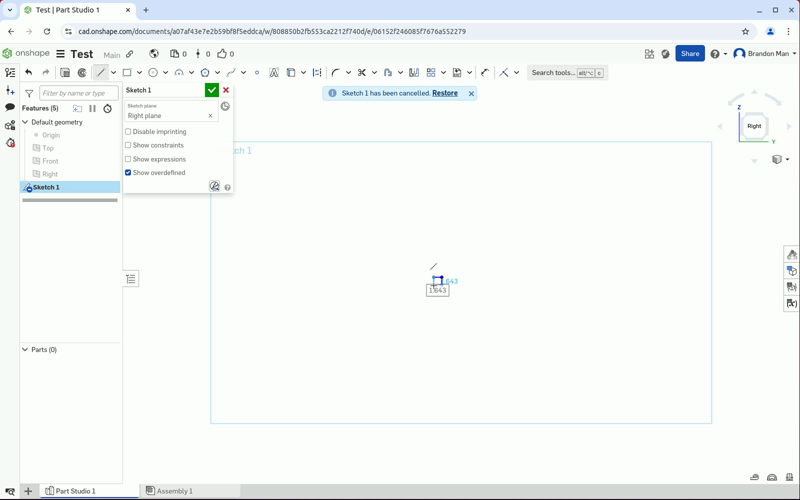
click(433, 285)
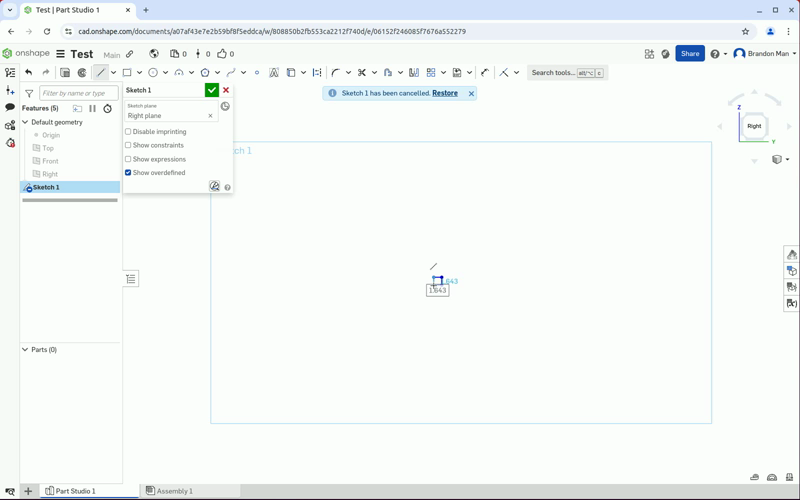
key(esc)
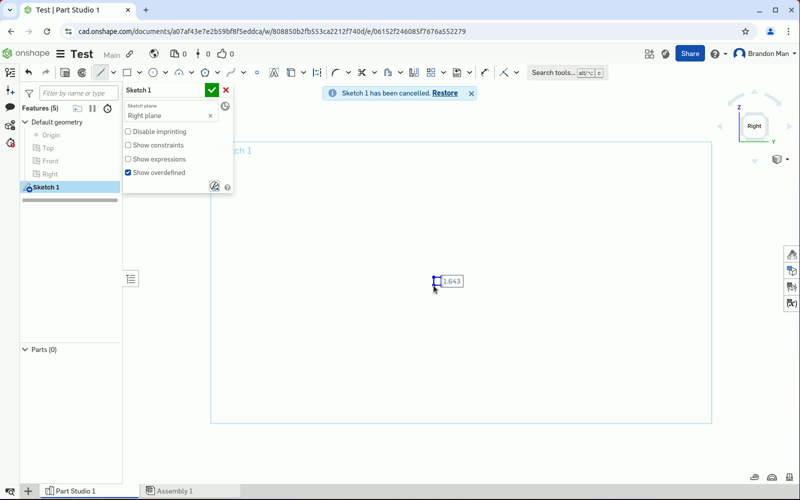
mouse_move(434, 278)
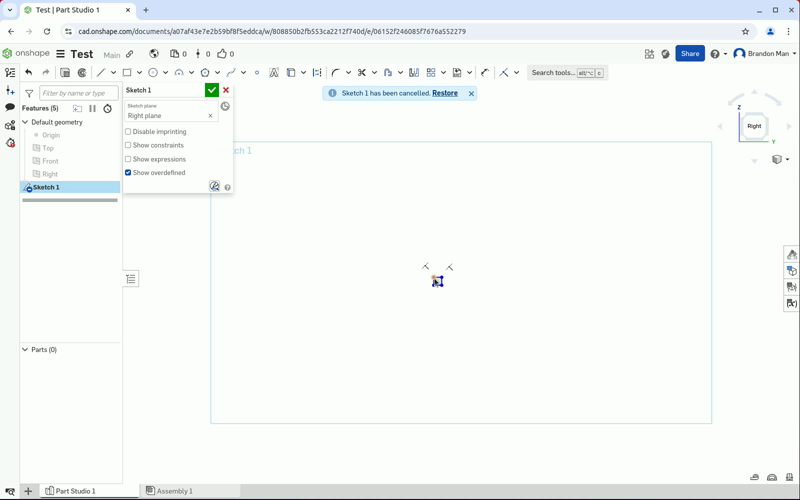
scroll(6)
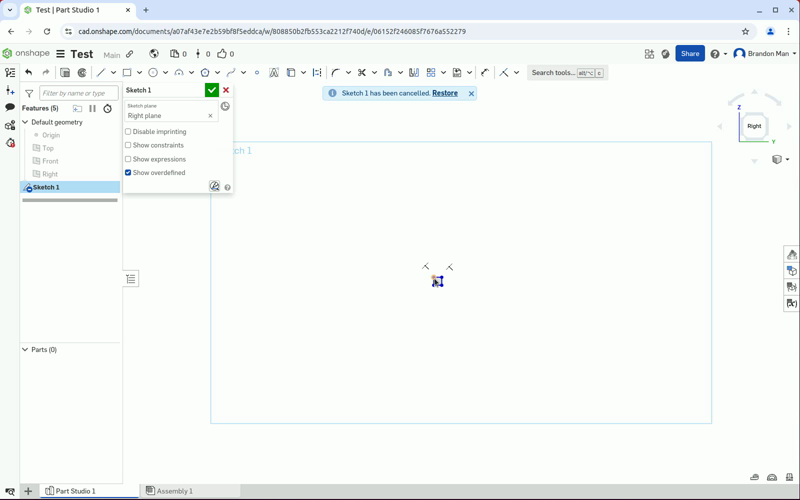
scroll(6)
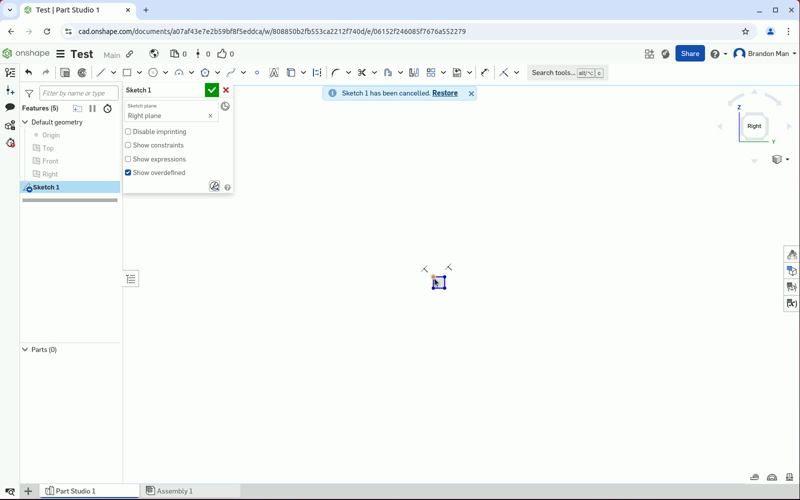
scroll(6)
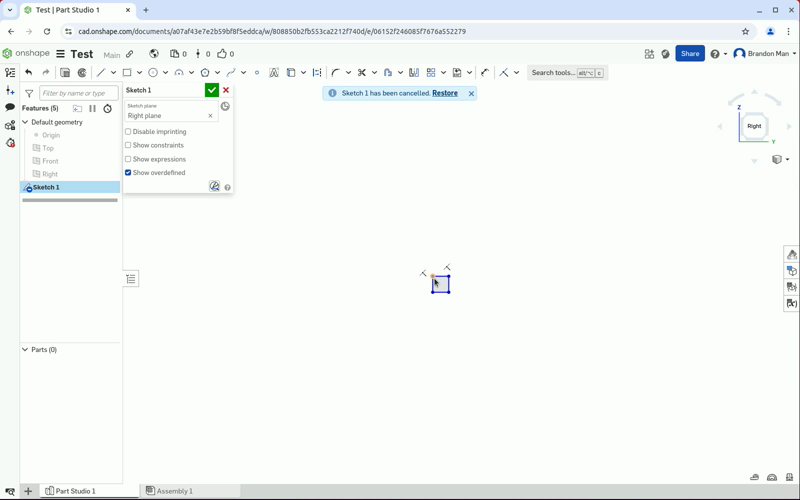
scroll(6)
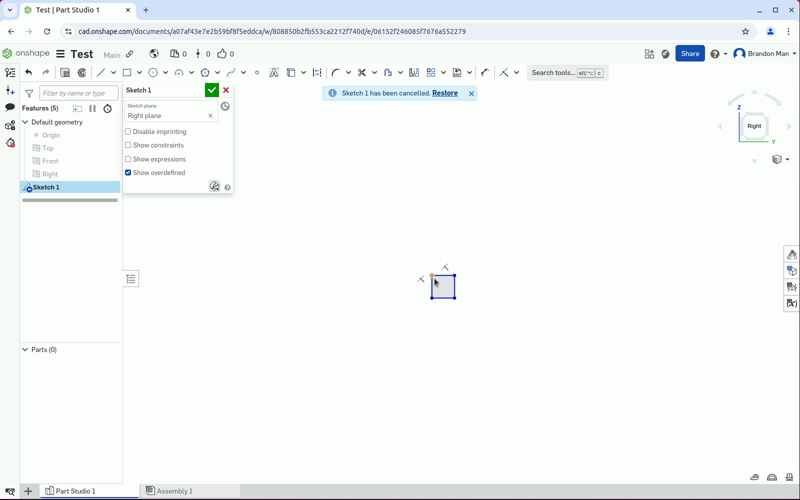
scroll(6)
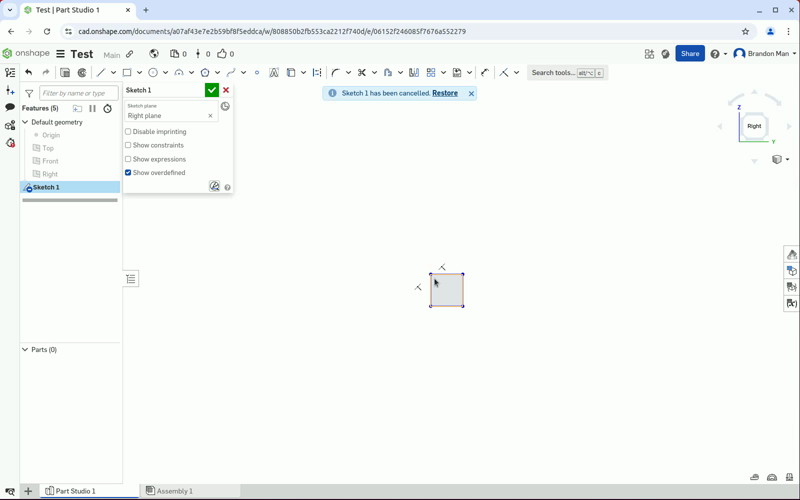
scroll(6)
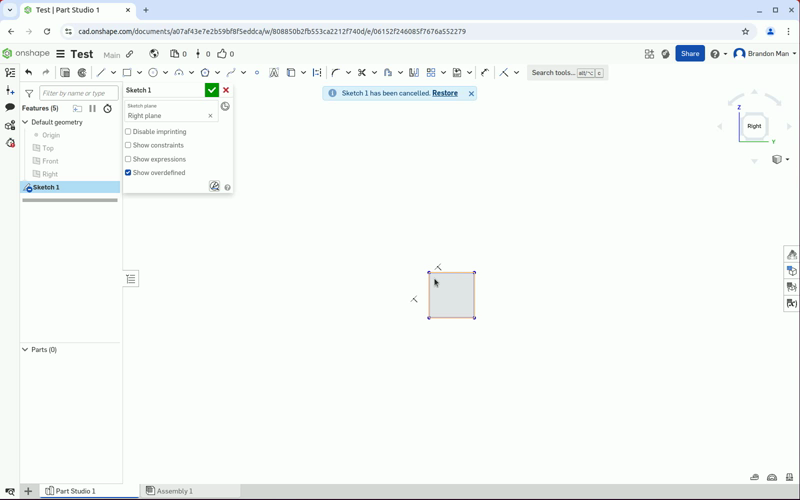
scroll(6)
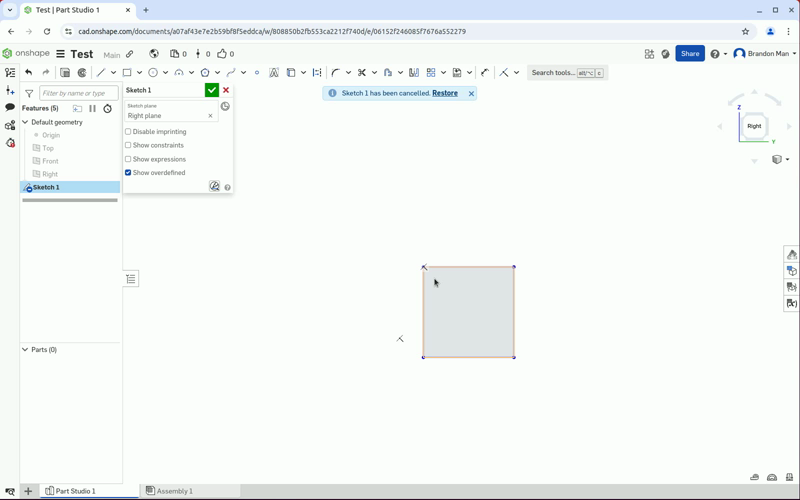
click(434, 278)
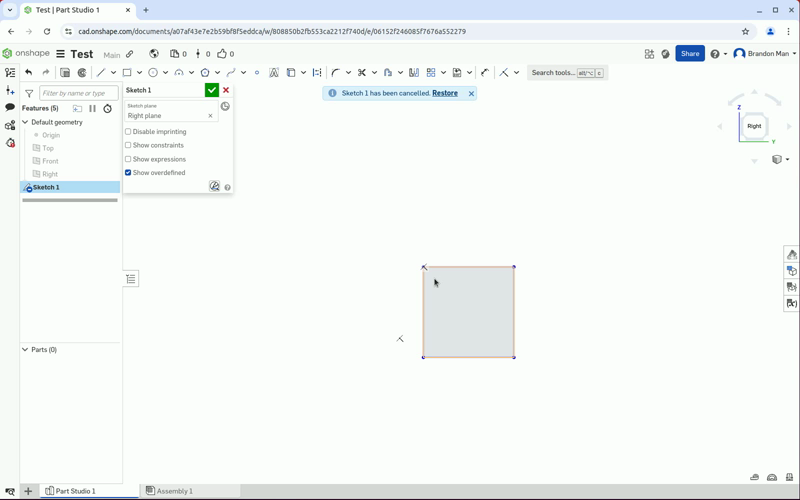
scroll(-6)
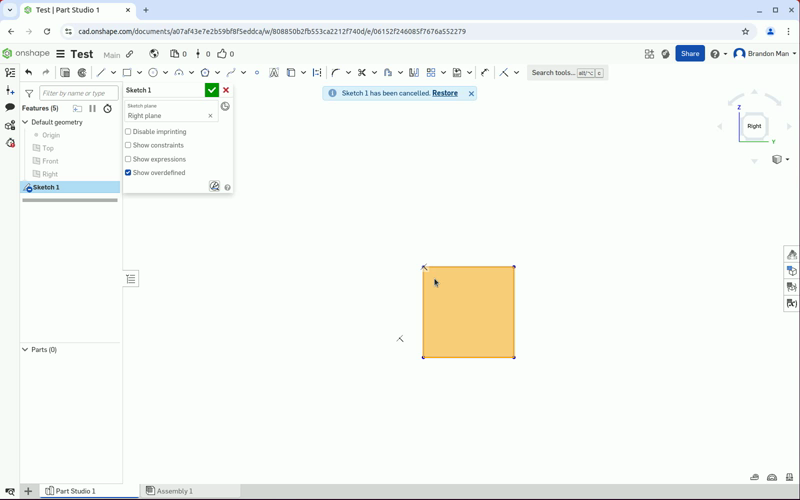
scroll(-6)
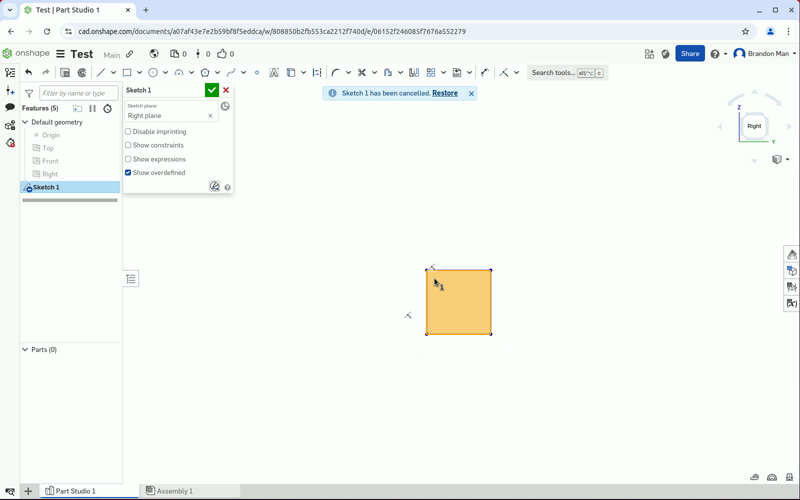
scroll(-6)
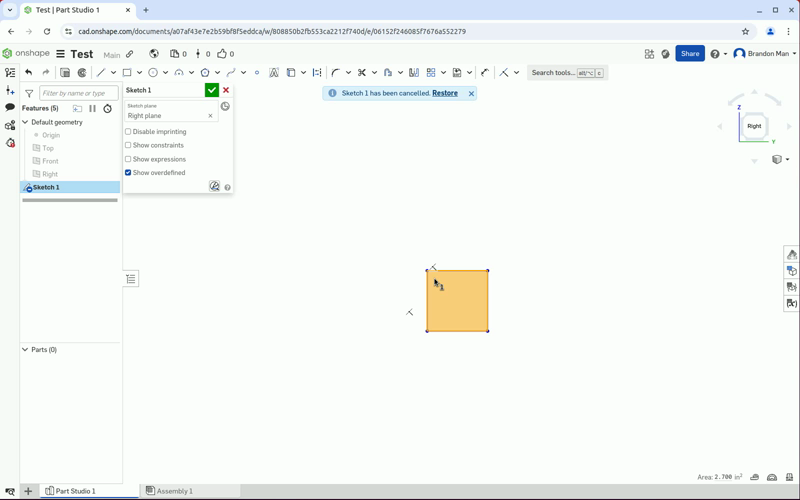
scroll(-6)
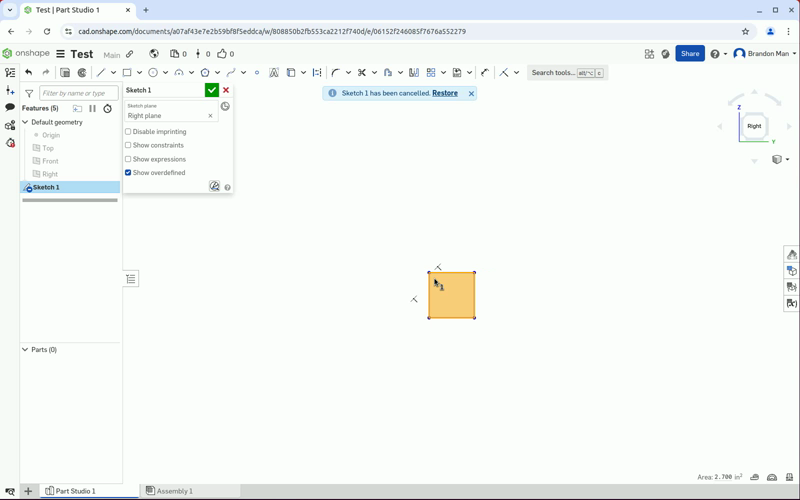
scroll(-6)
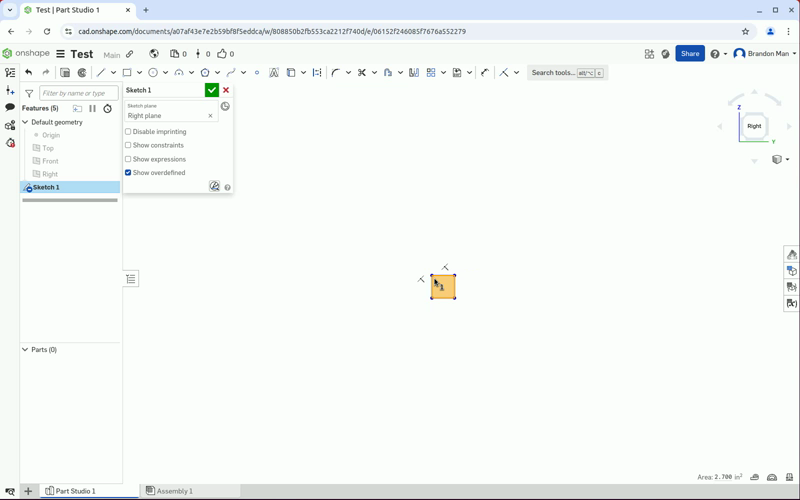
scroll(-6)
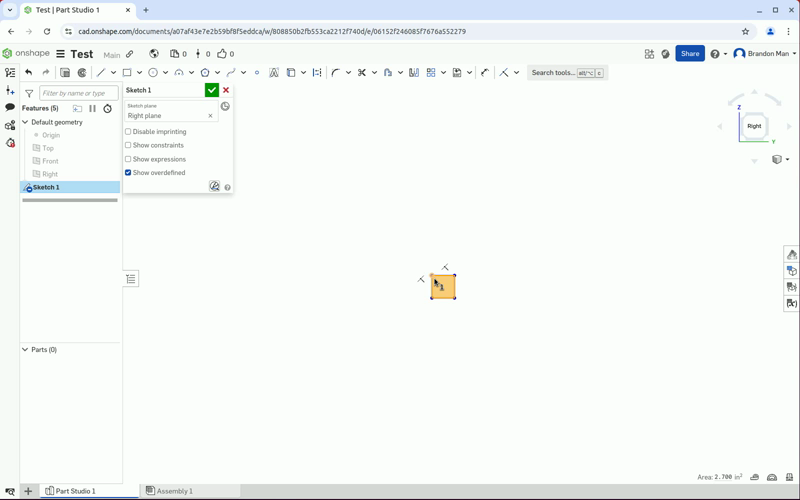
scroll(-6)
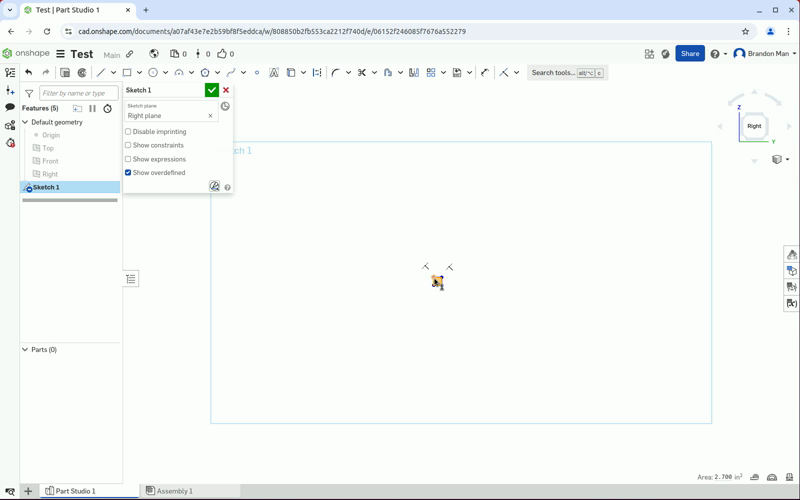
mouse_move(73, 352)
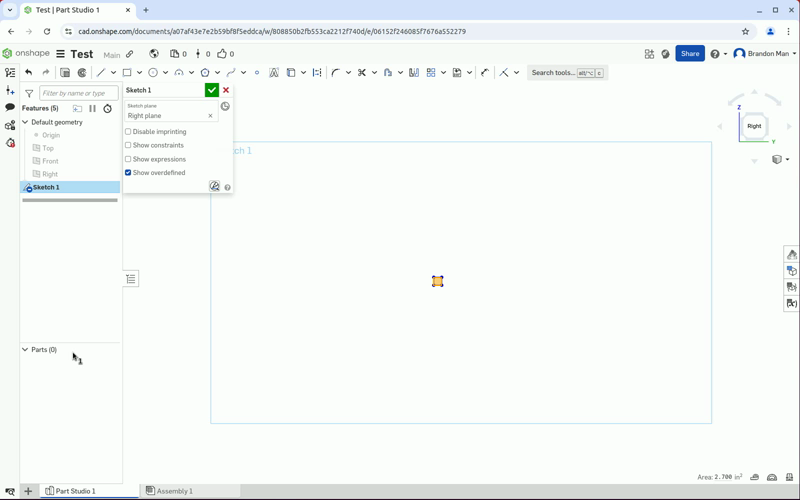
key(shift+y)
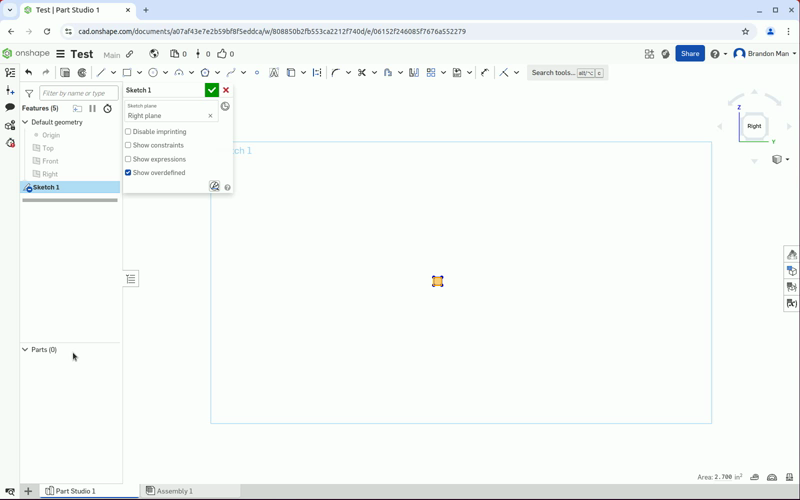
key(shift+e)
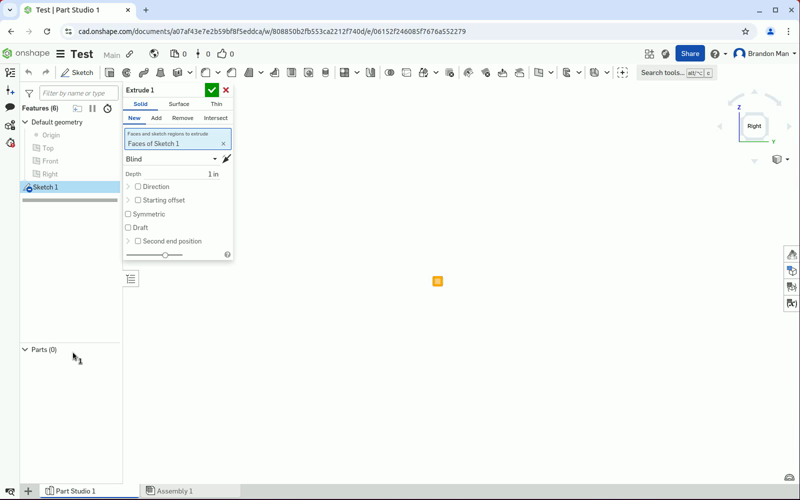
mouse_move(143, 106)
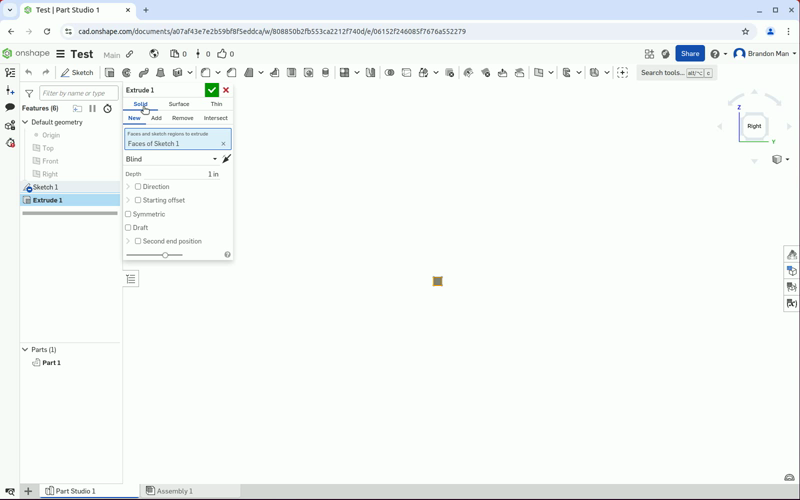
click(143, 106)
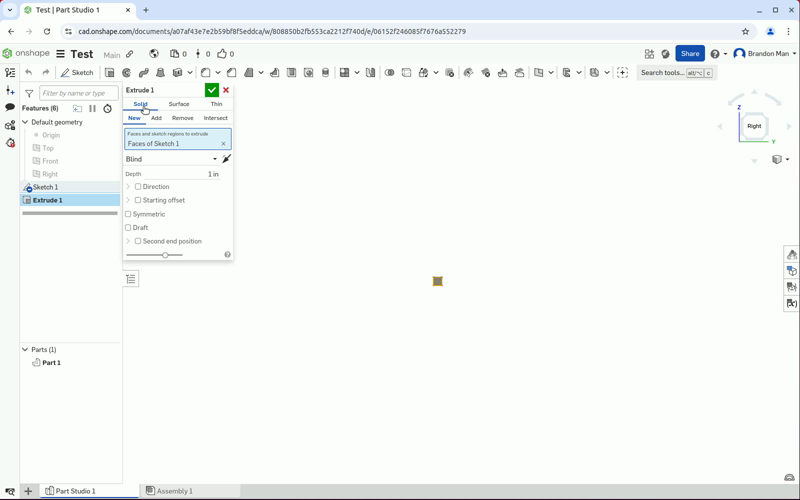
mouse_move(137, 120)
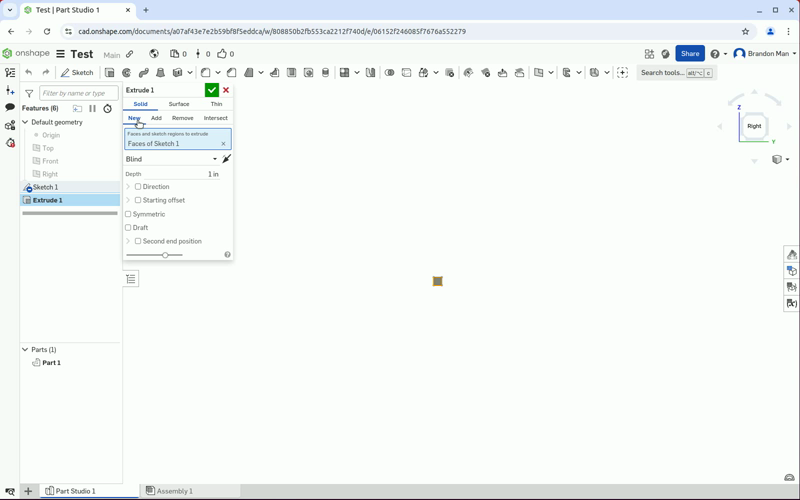
click(137, 120)
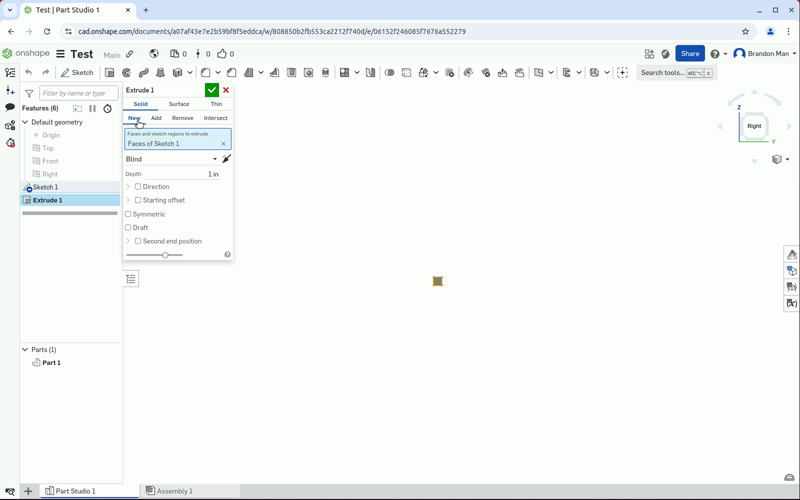
key(tab, 4)
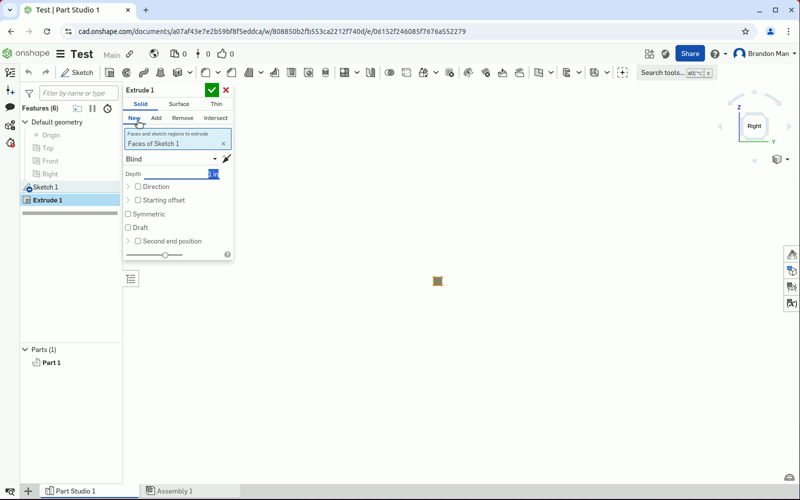
text(23.108)
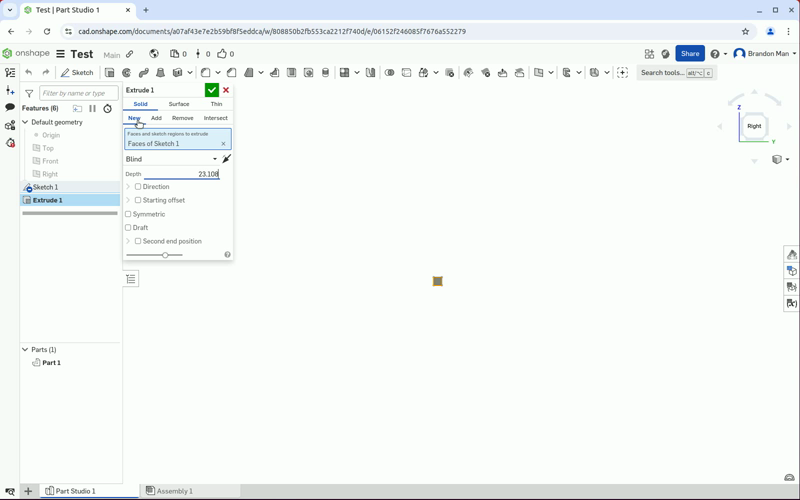
key(enter)
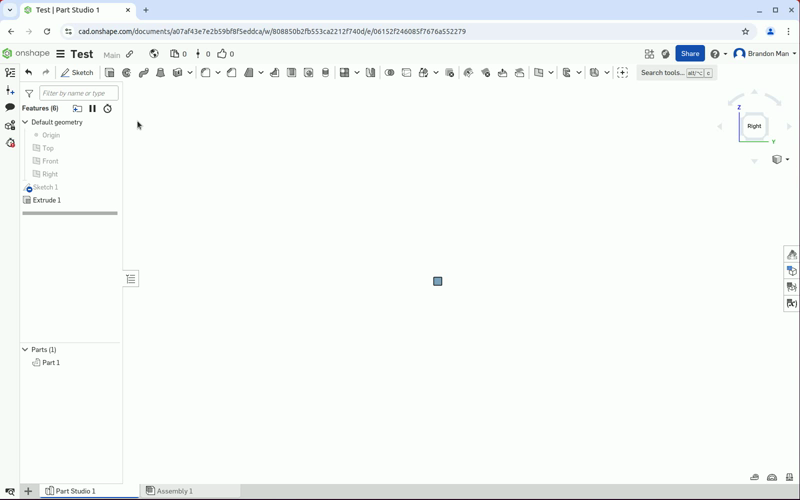
key(shift+h)
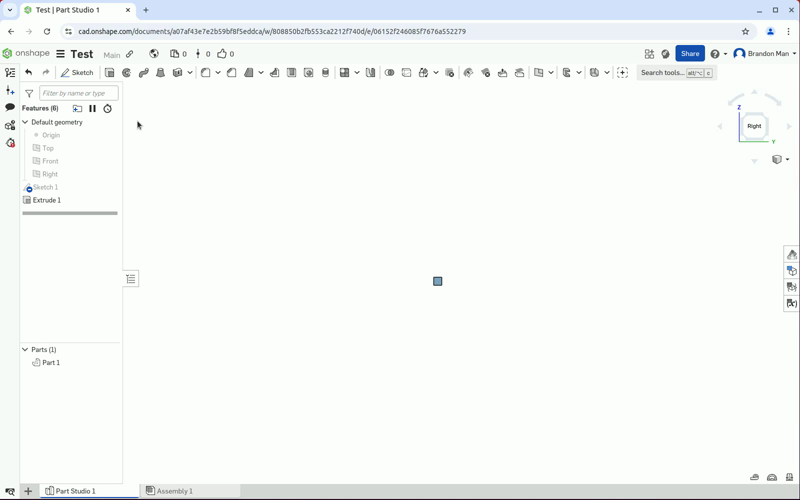
key(shift+h)
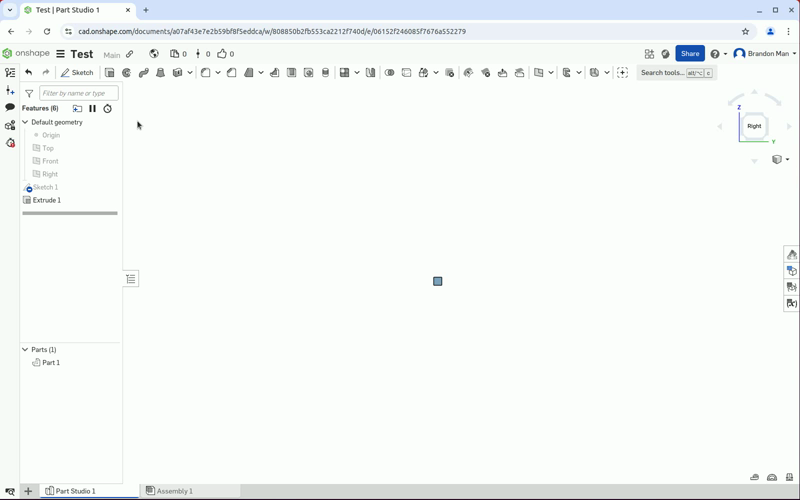
mouse_move(73, 189)
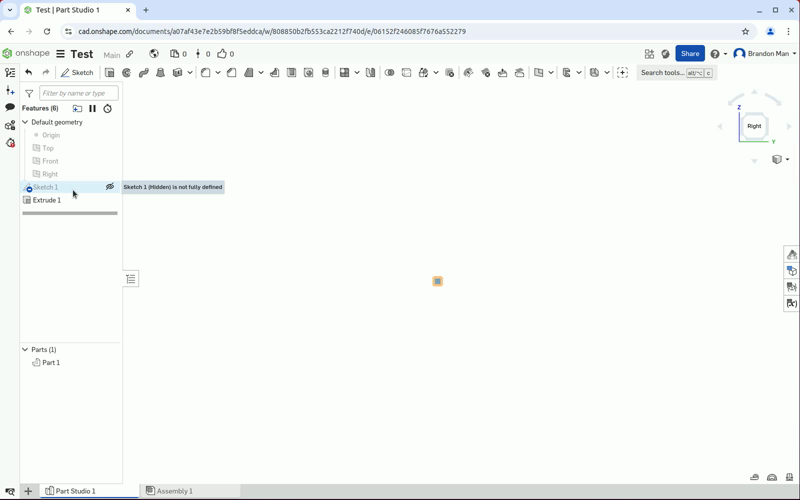
click(73, 189)
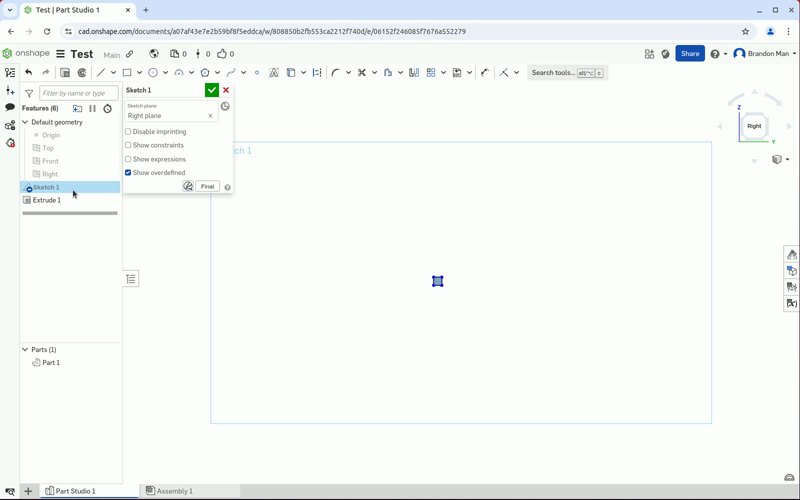
mouse_move(229, 92)
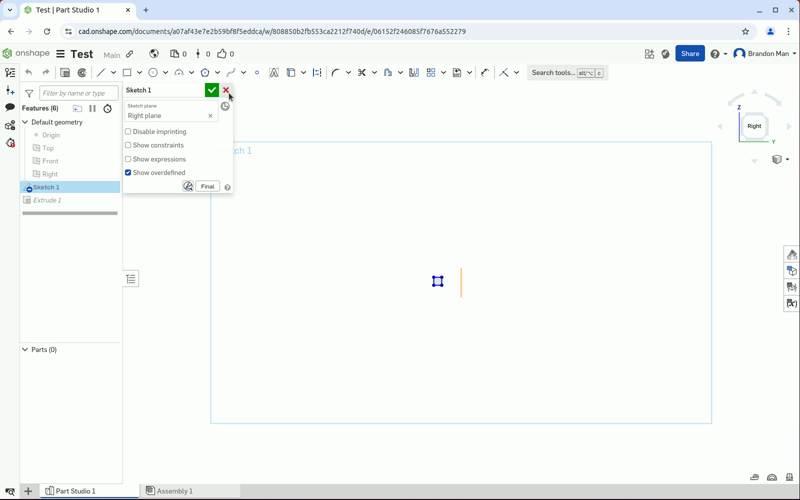
click(229, 92)
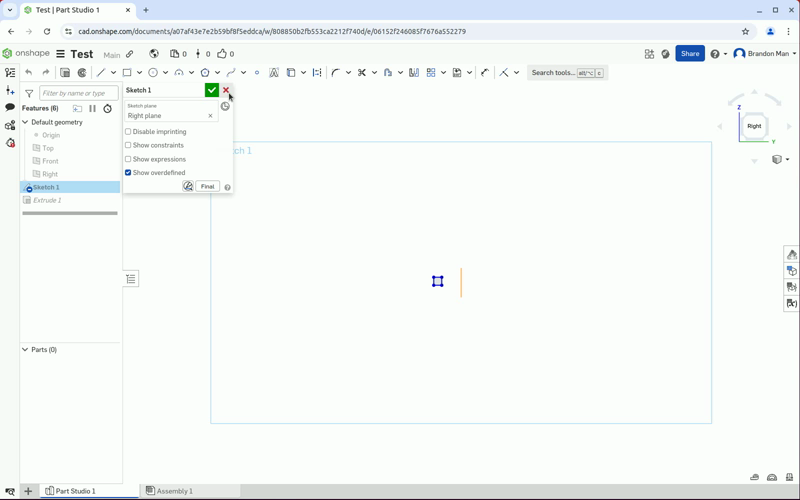
key(shift+s)
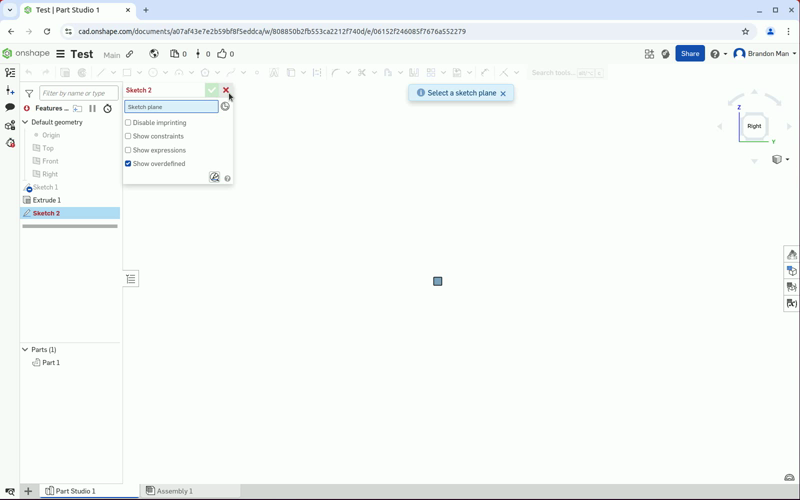
mouse_move(73, 176)
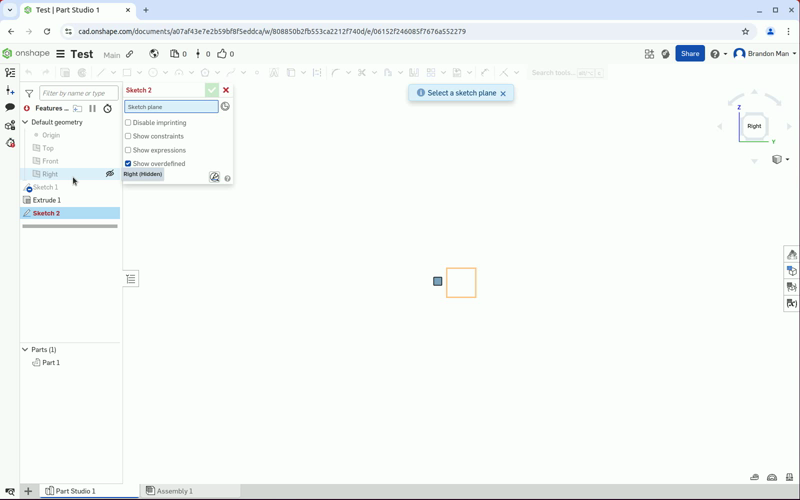
click(73, 176)
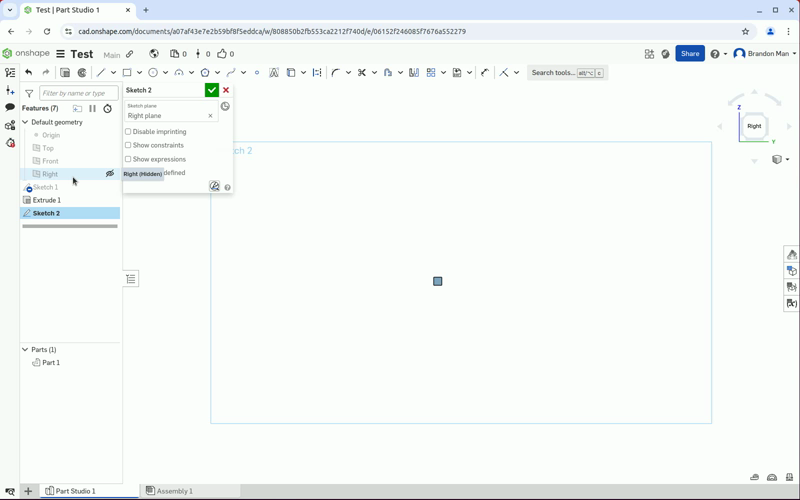
mouse_move(73, 352)
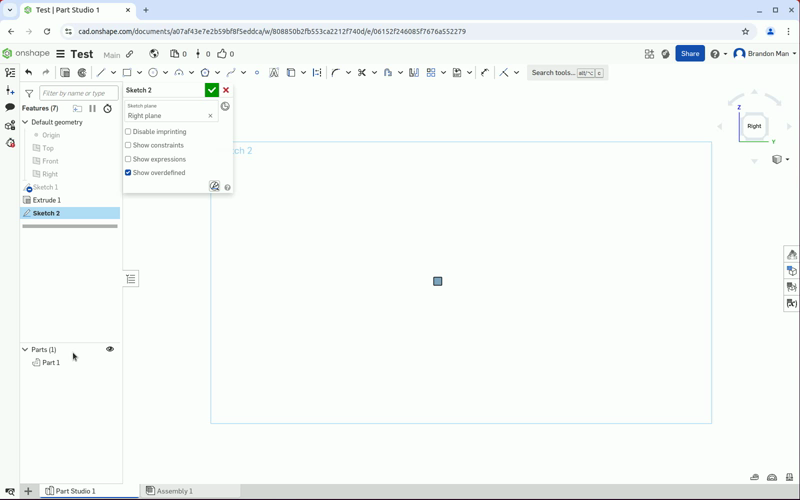
key(y)
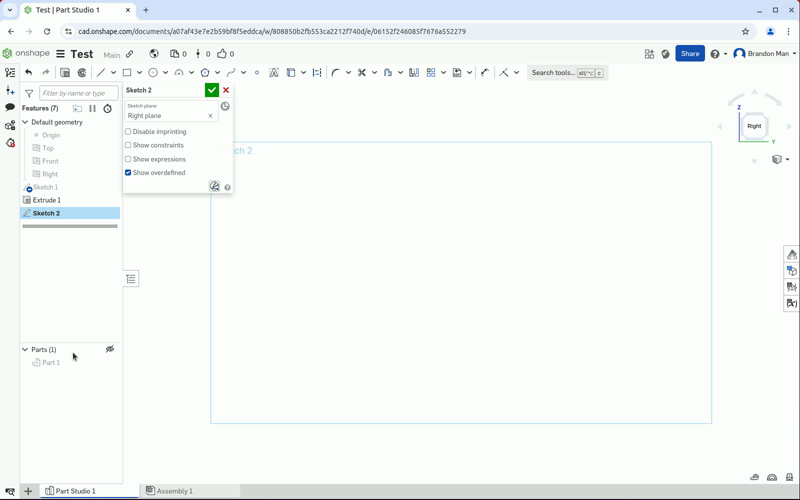
key(l)
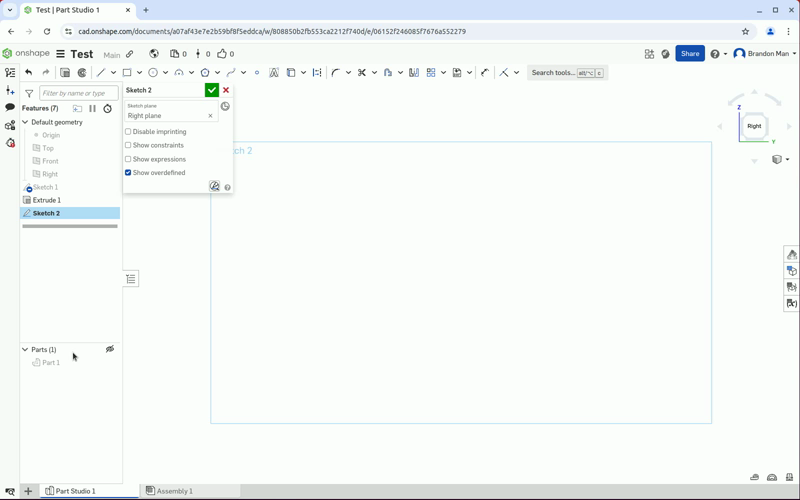
key_down(shift)
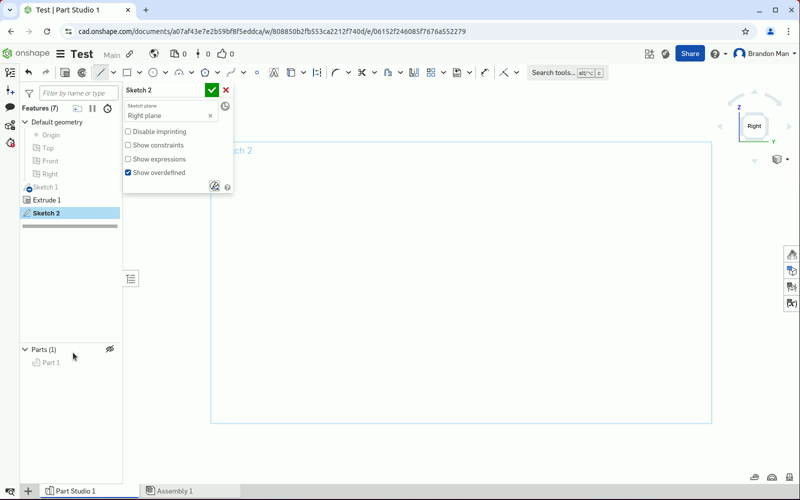
mouse_move(480, 285)
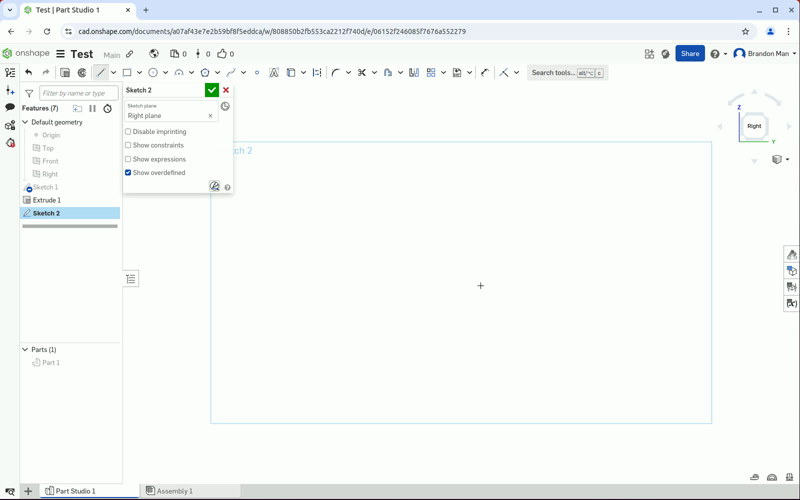
click(480, 285)
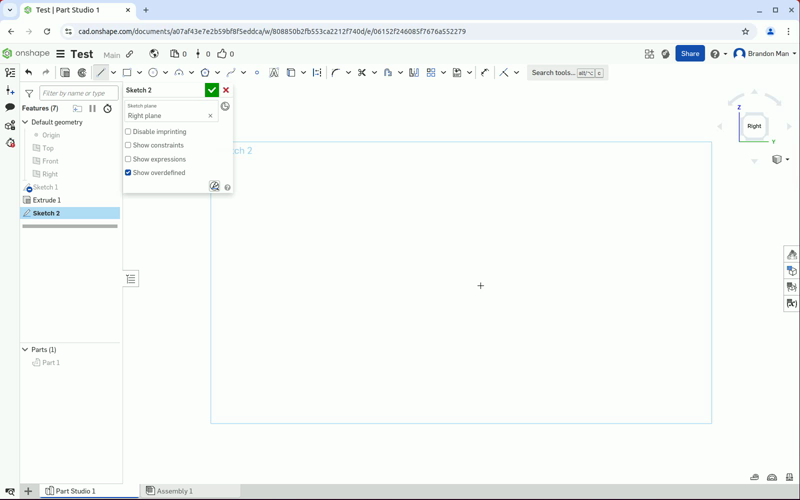
key_up(shift)
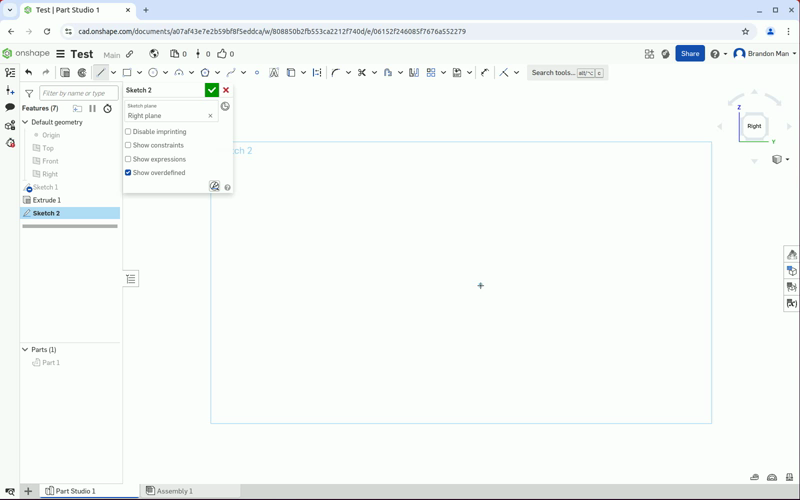
key_down(shift)
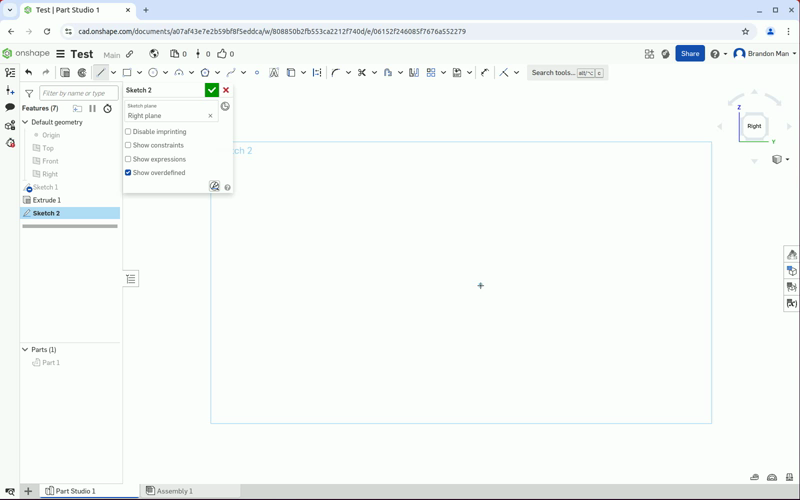
mouse_move(510, 285)
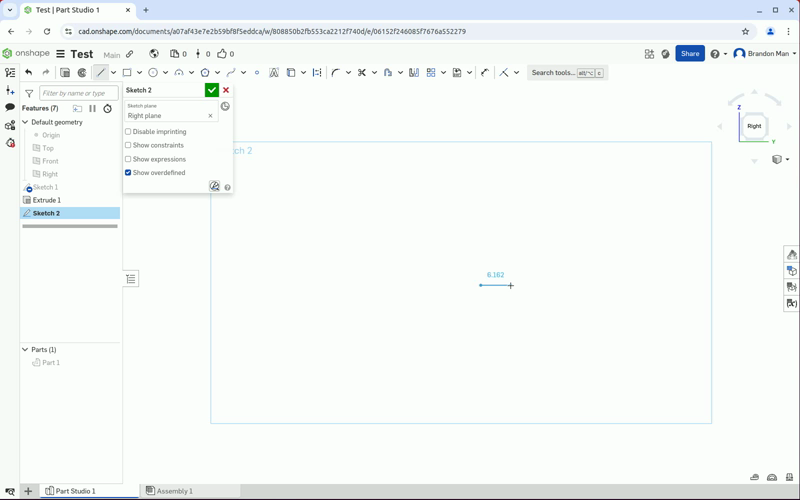
mouse_move(489, 285)
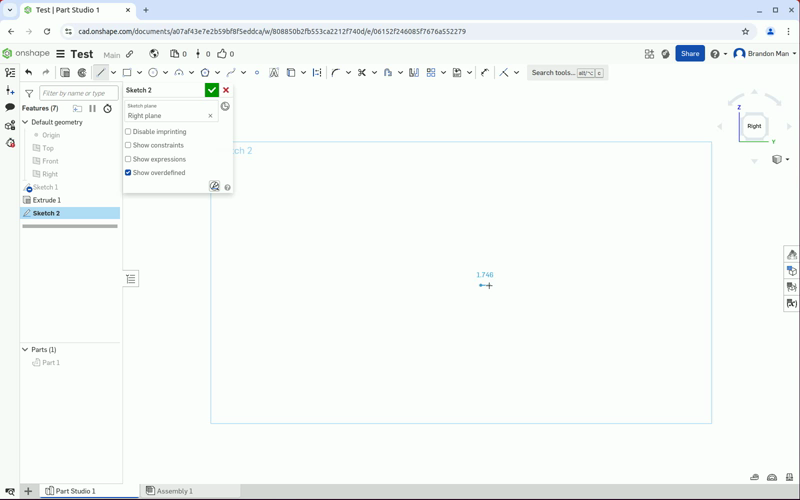
click(489, 285)
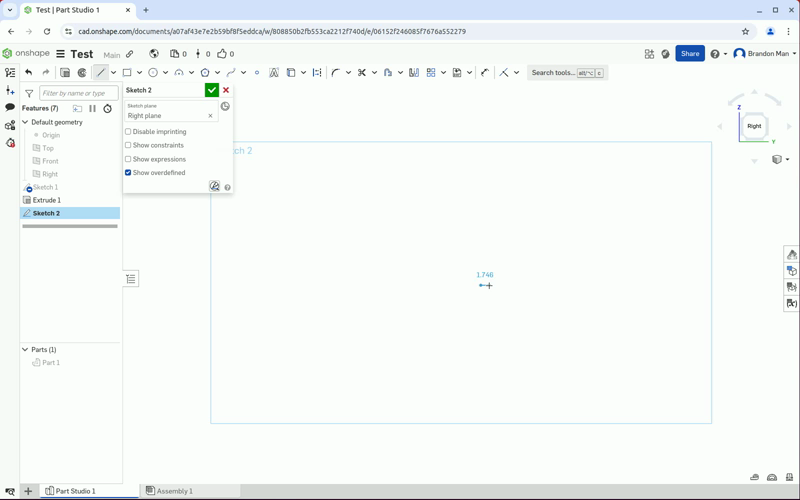
key_up(shift)
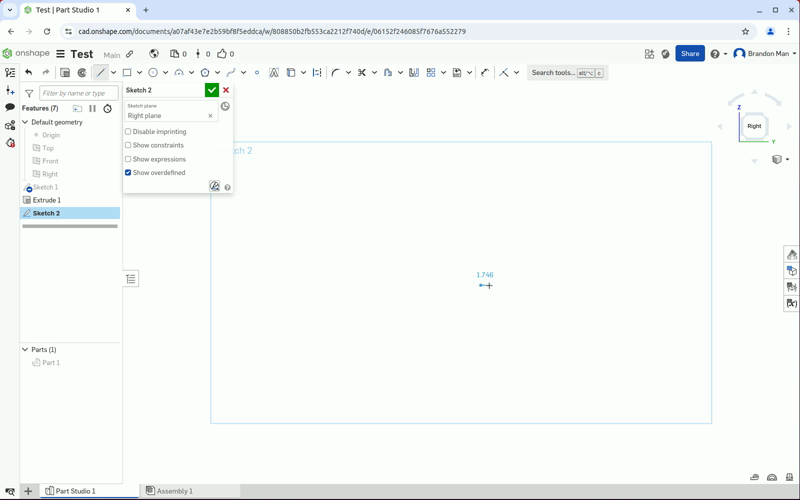
key_down(shift)
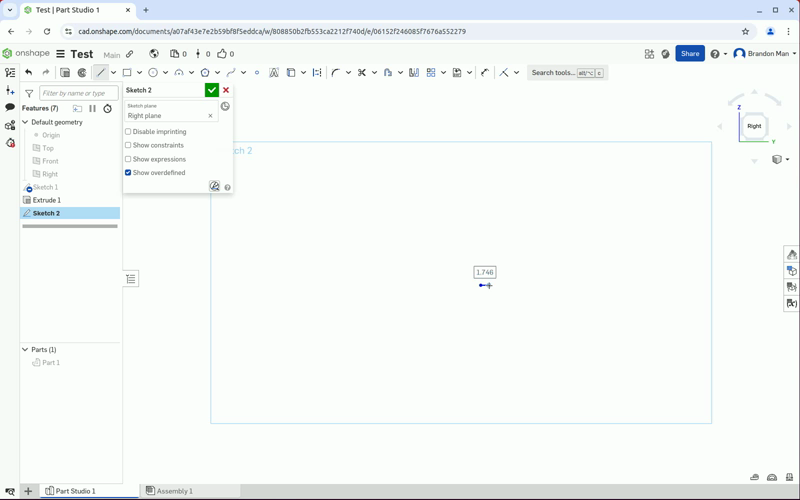
mouse_move(519, 285)
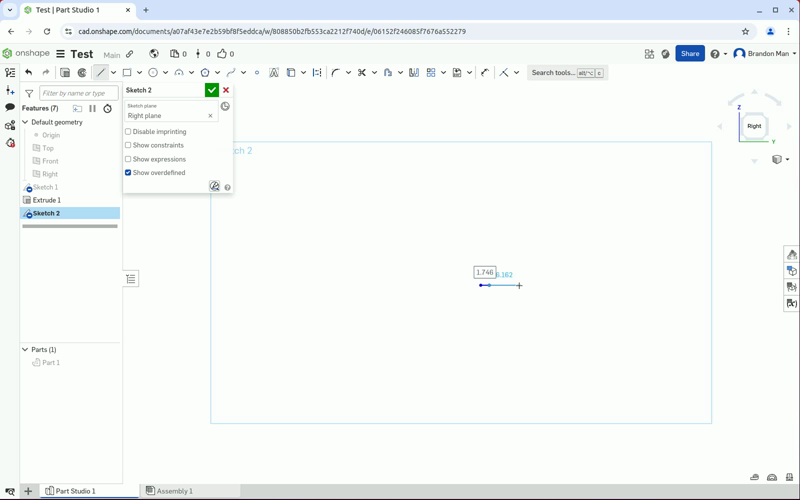
mouse_move(489, 277)
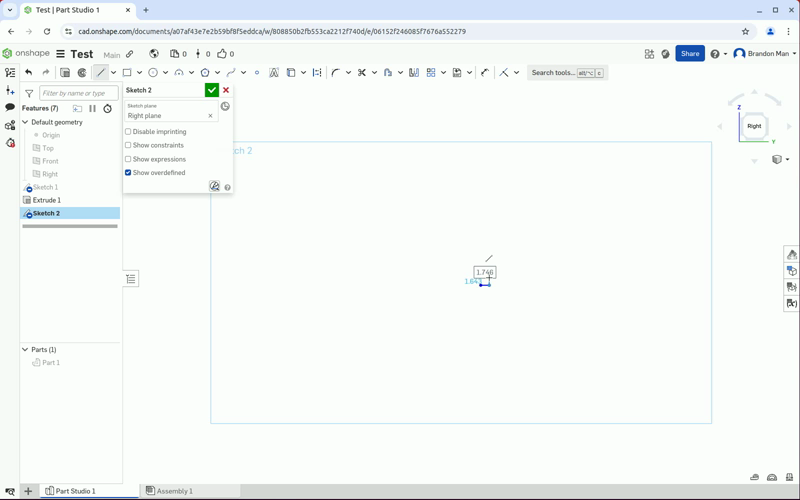
click(489, 277)
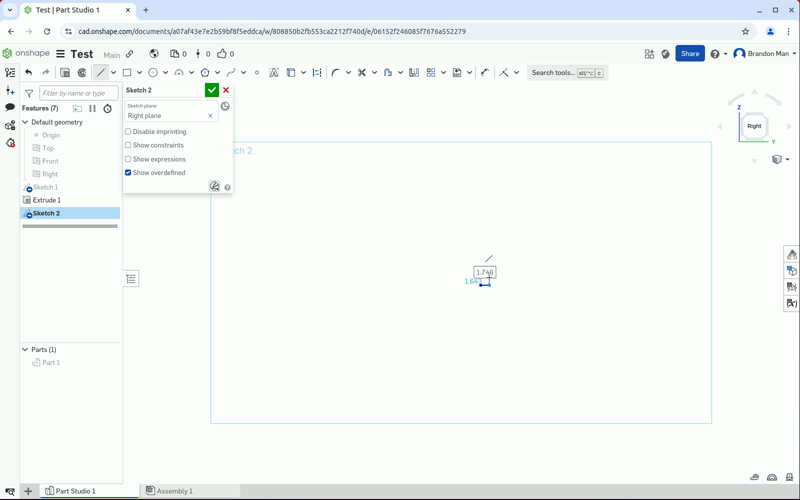
key_up(shift)
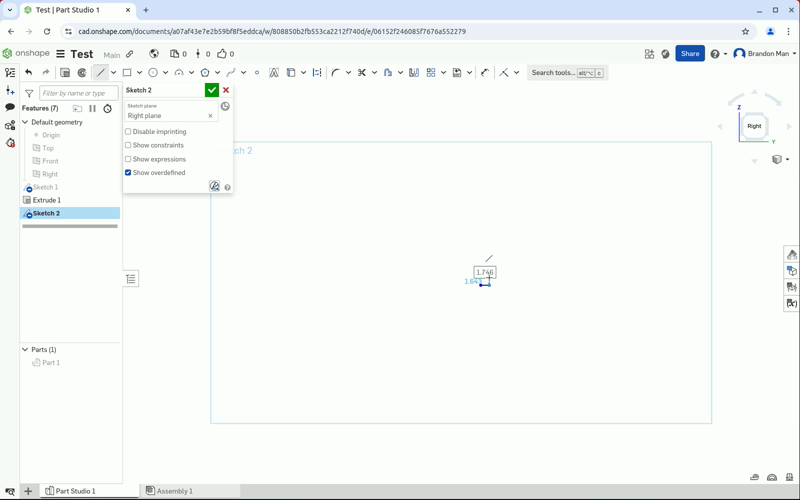
key_down(shift)
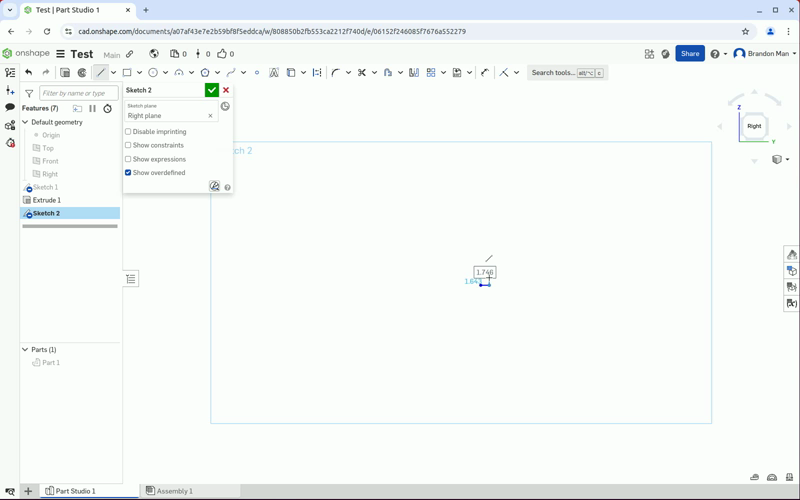
mouse_move(519, 277)
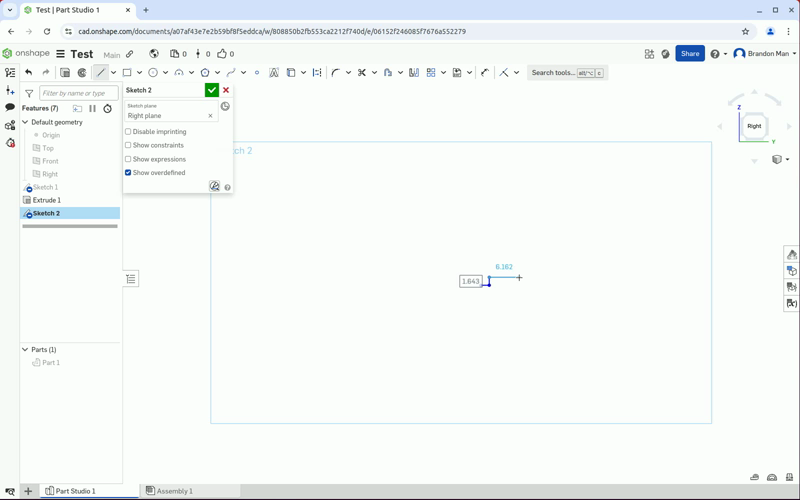
mouse_move(480, 277)
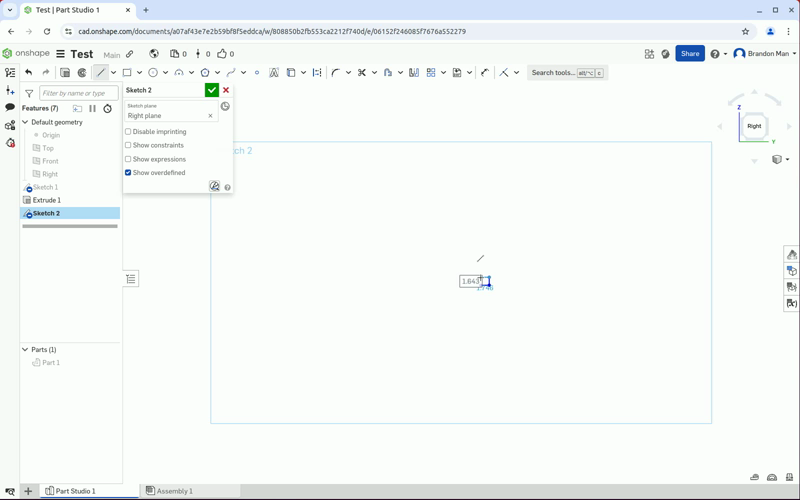
click(480, 277)
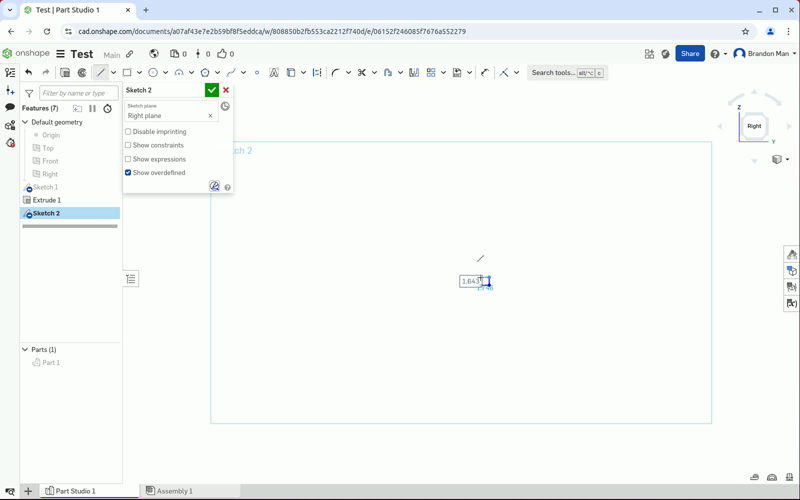
key_up(shift)
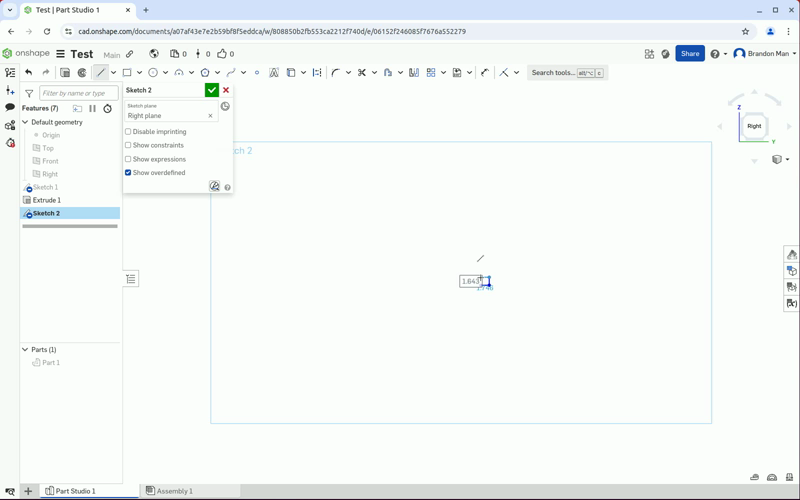
mouse_move(510, 277)
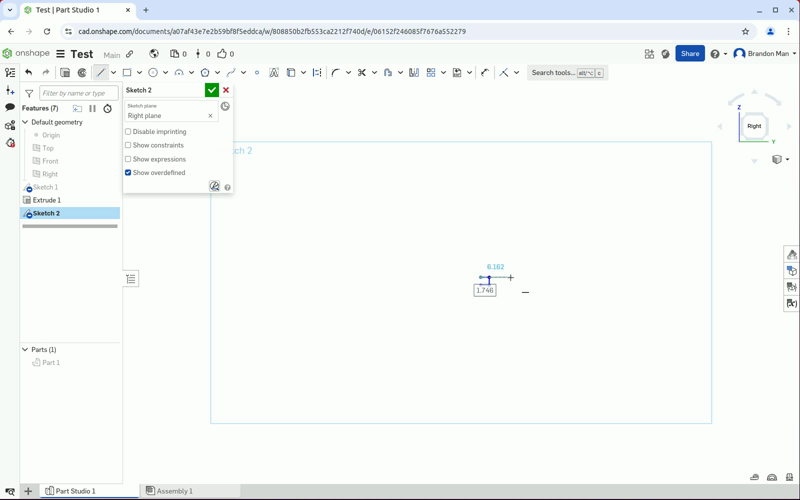
key_down(shift)
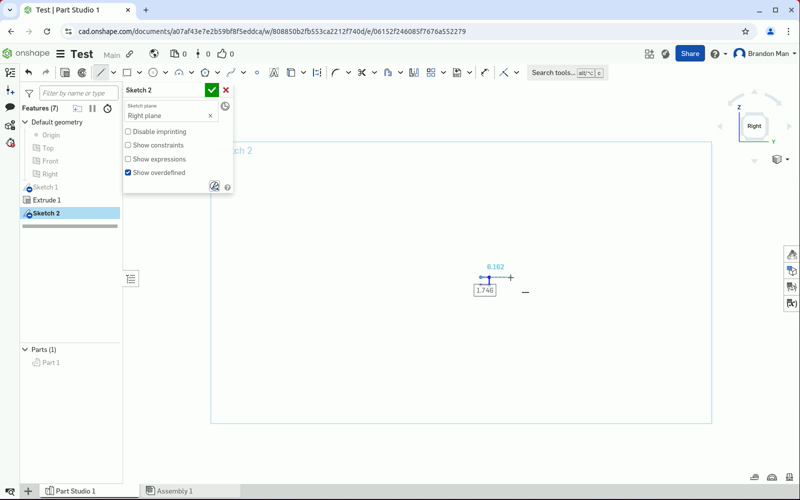
mouse_move(480, 285)
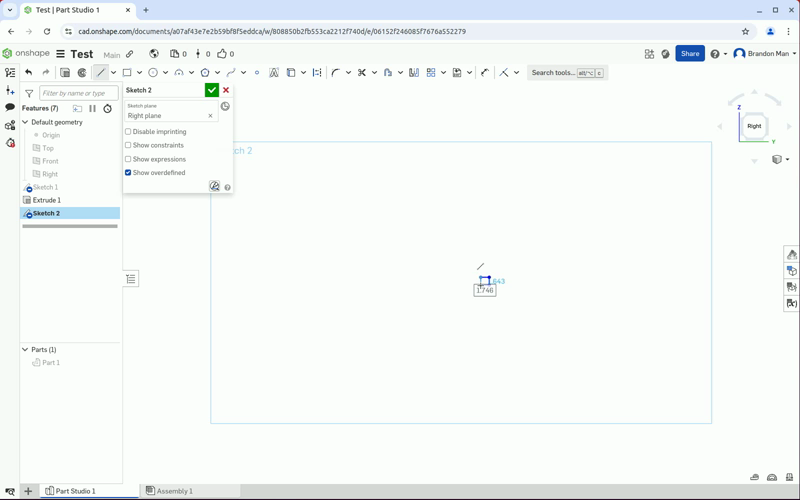
key_up(shift)
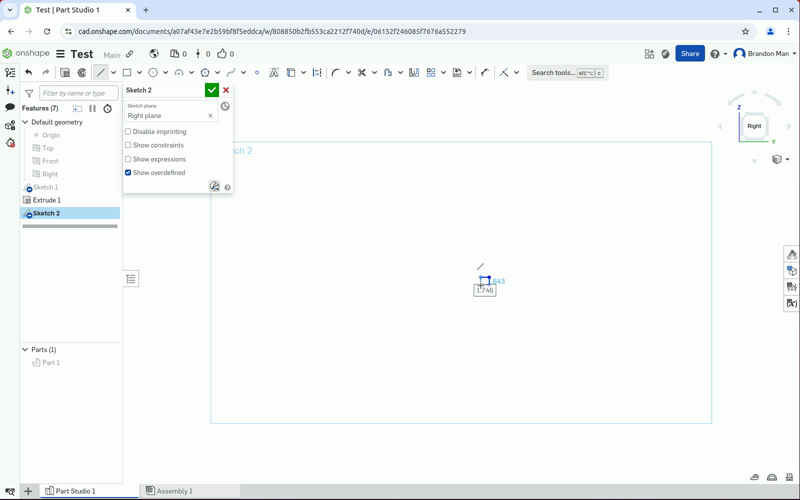
click(480, 285)
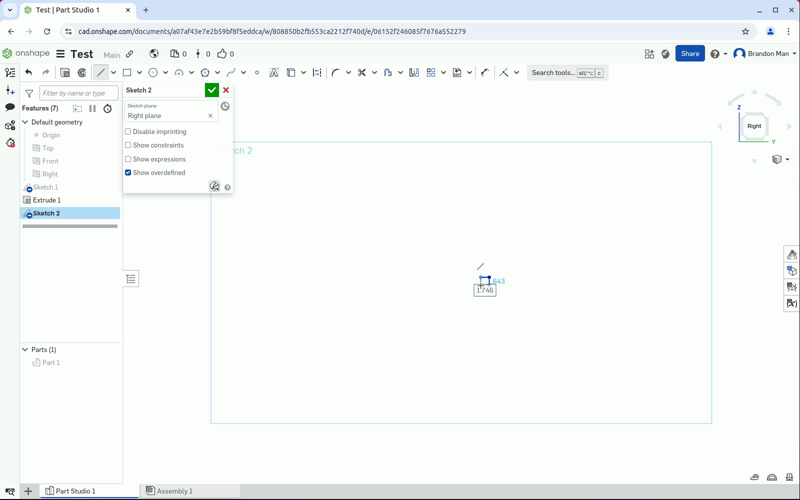
key(esc)
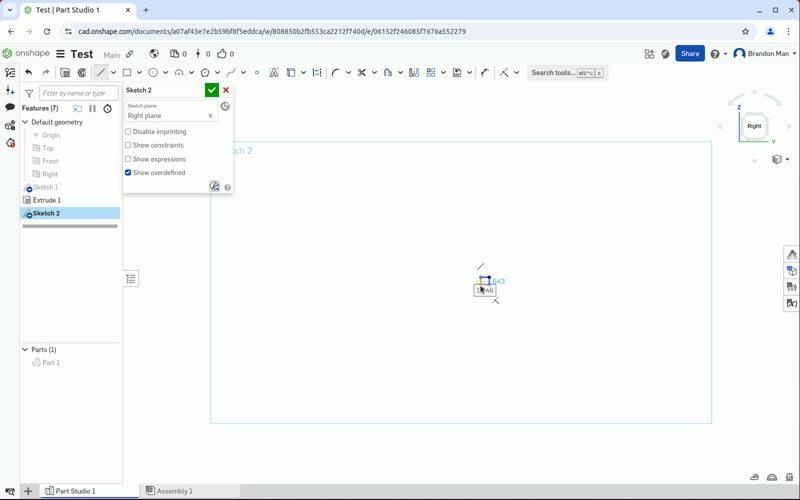
mouse_move(485, 283)
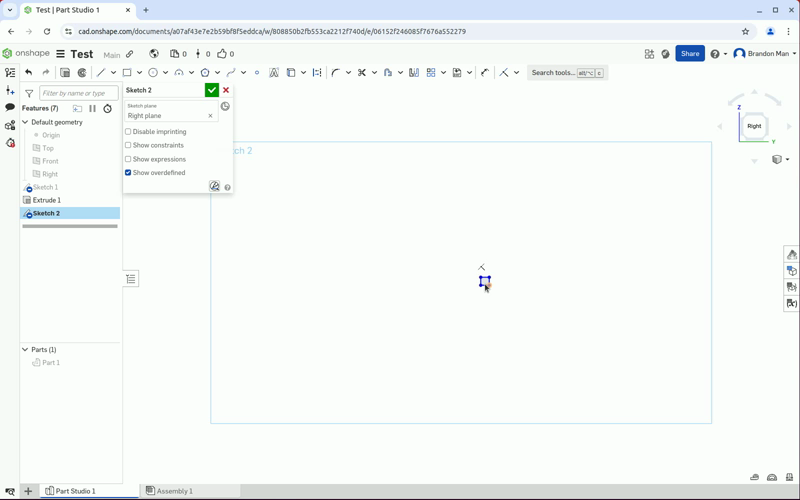
scroll(6)
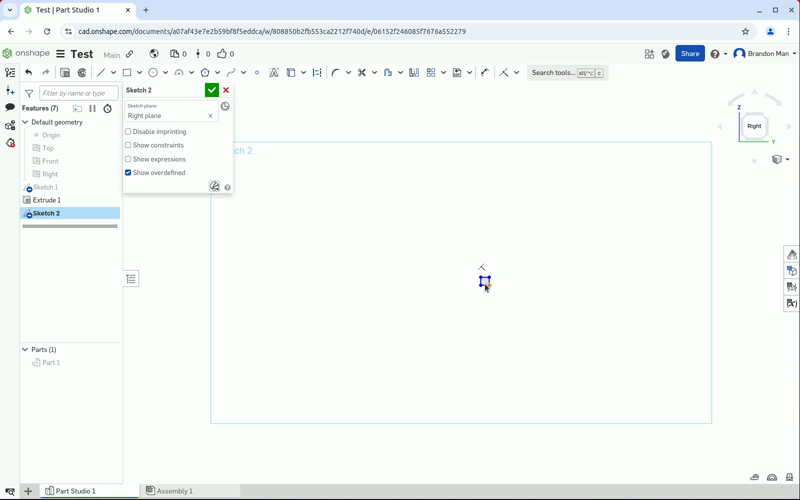
scroll(6)
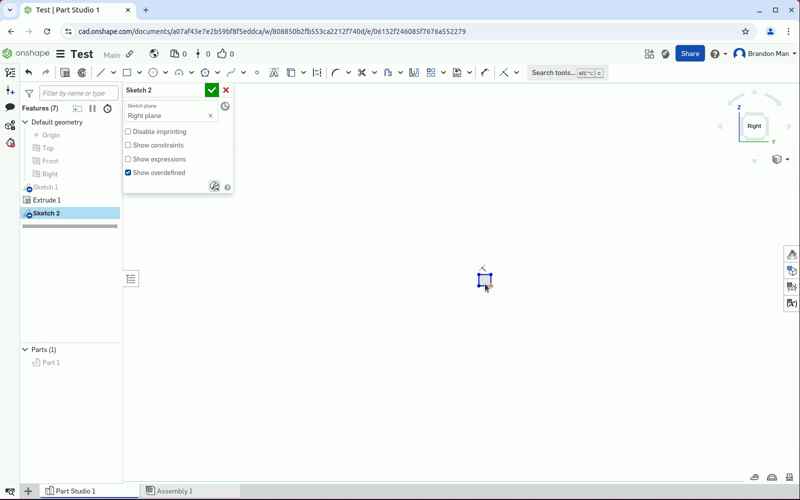
scroll(6)
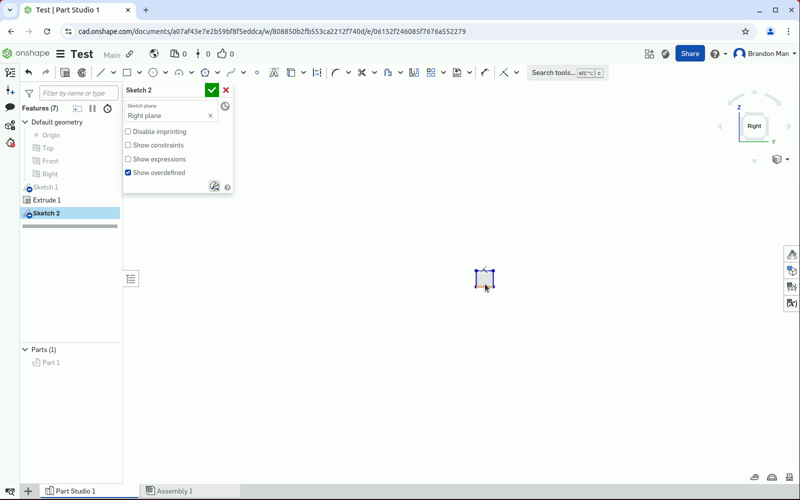
scroll(6)
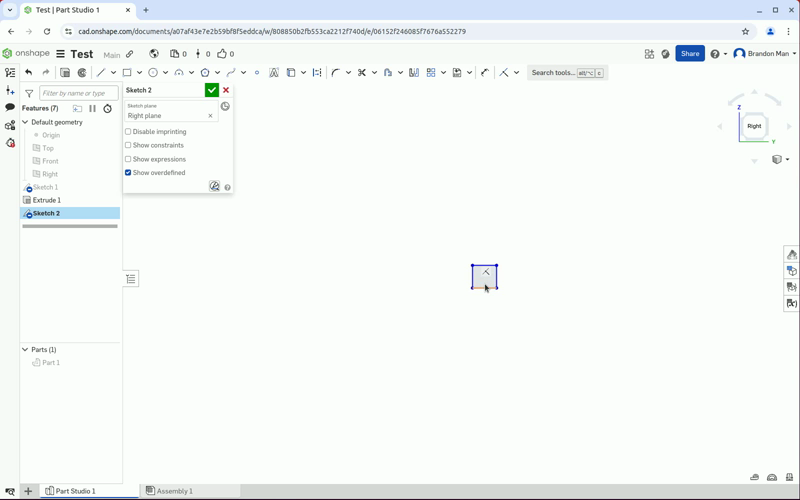
scroll(6)
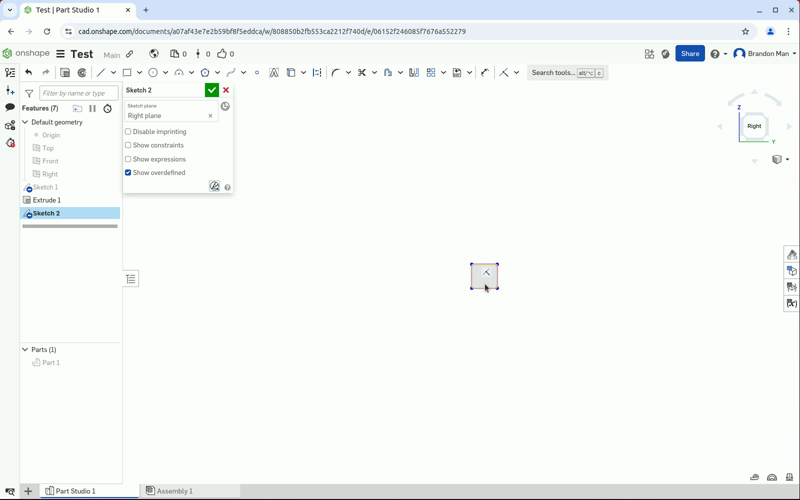
scroll(6)
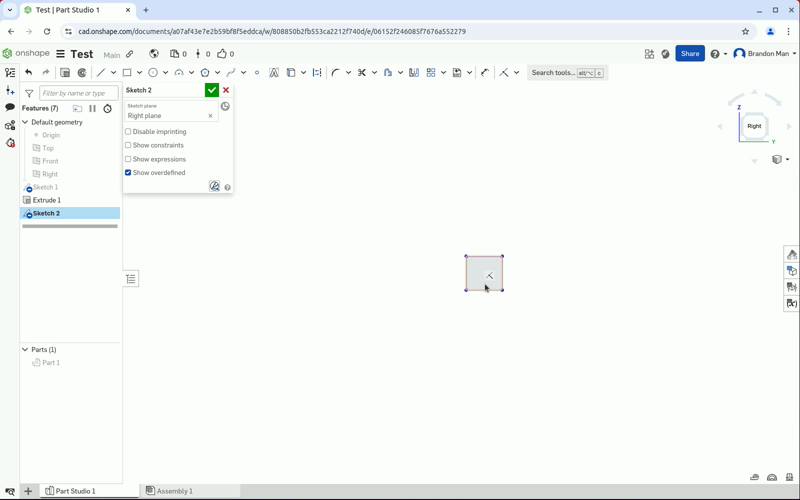
scroll(6)
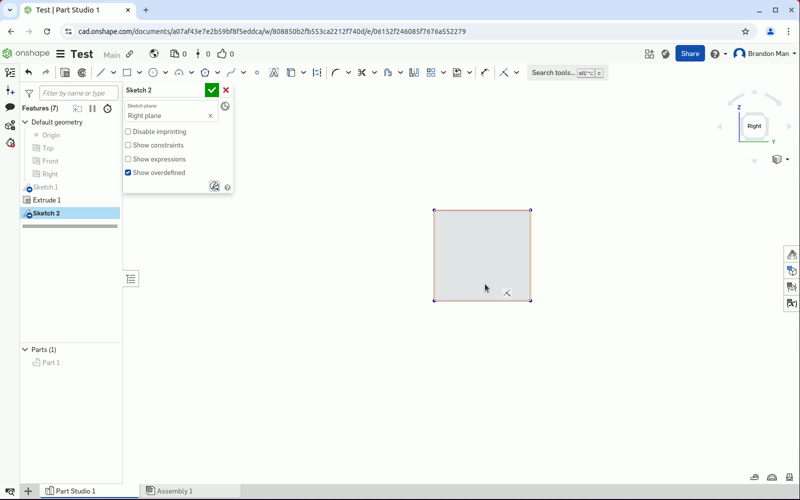
click(485, 283)
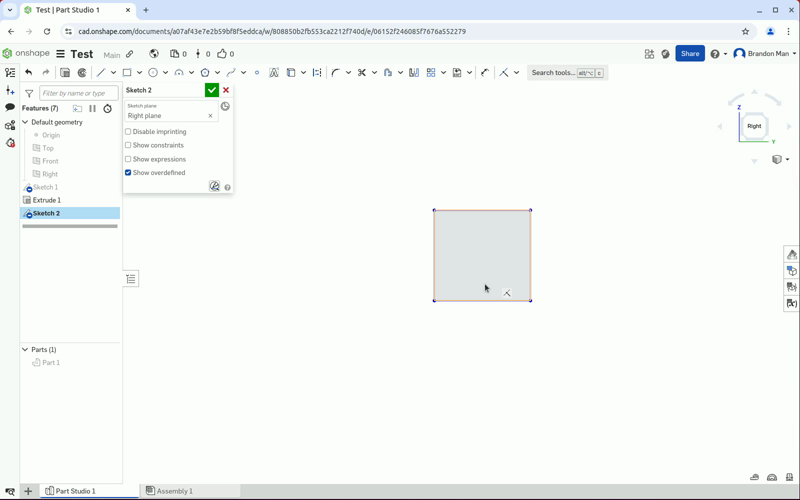
scroll(-6)
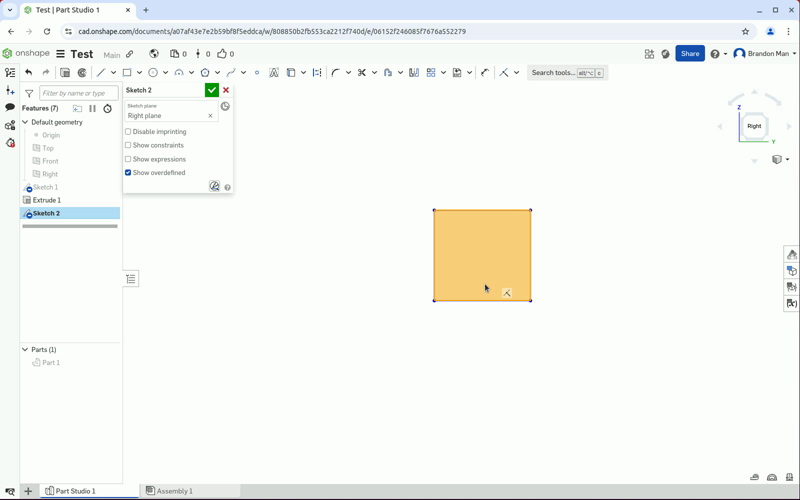
scroll(-6)
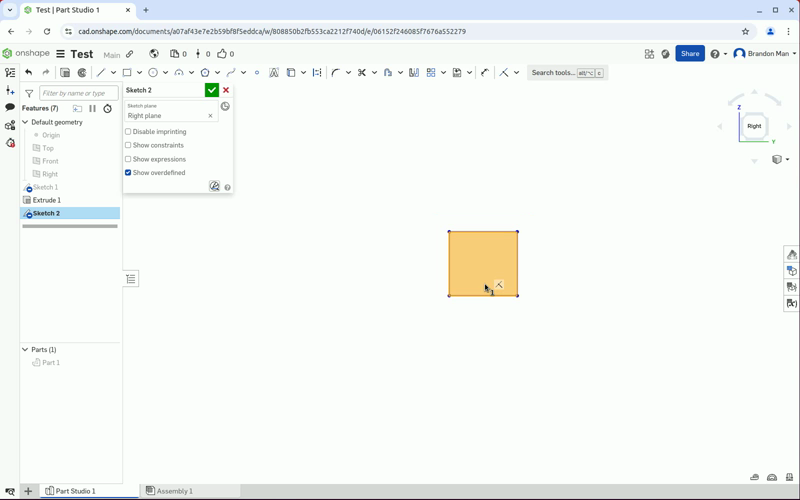
scroll(-6)
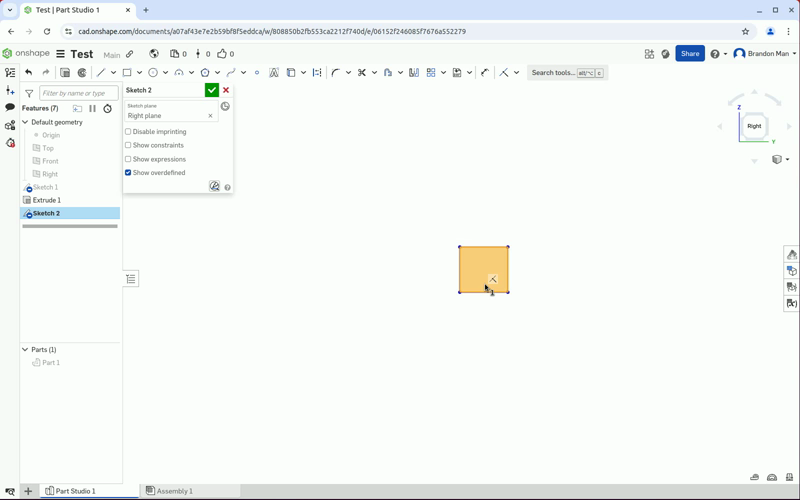
scroll(-6)
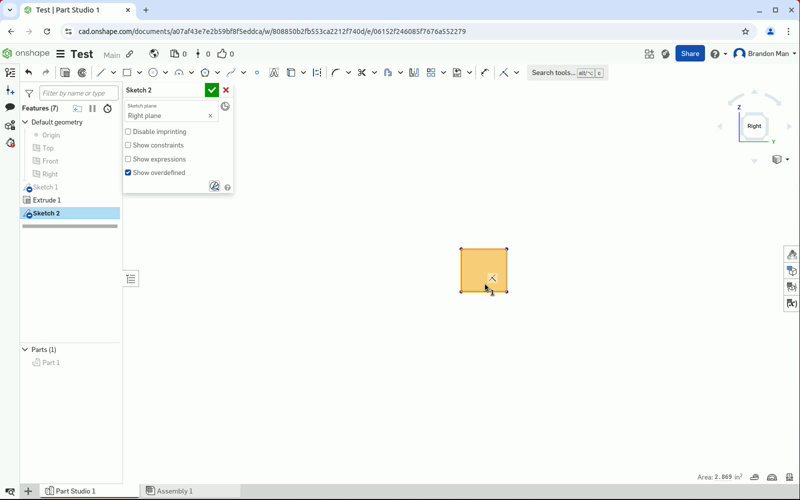
scroll(-6)
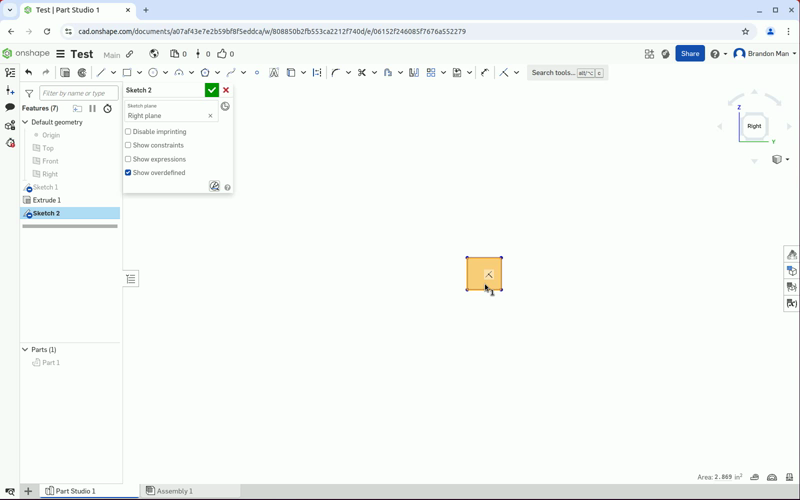
scroll(-6)
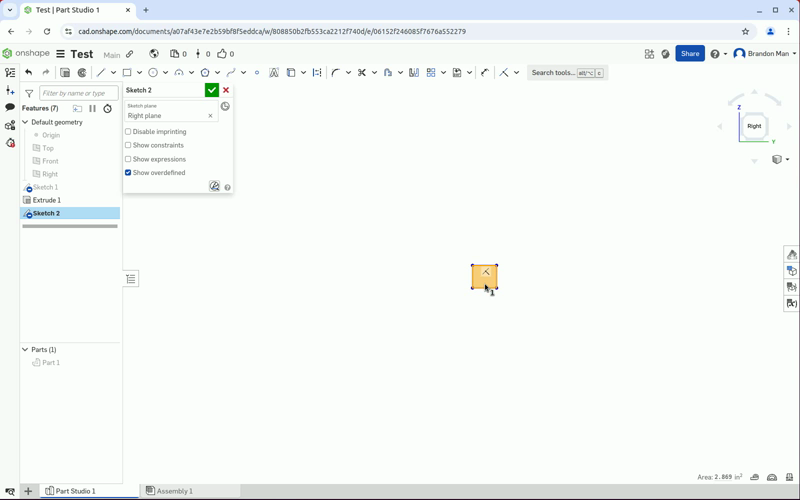
scroll(-6)
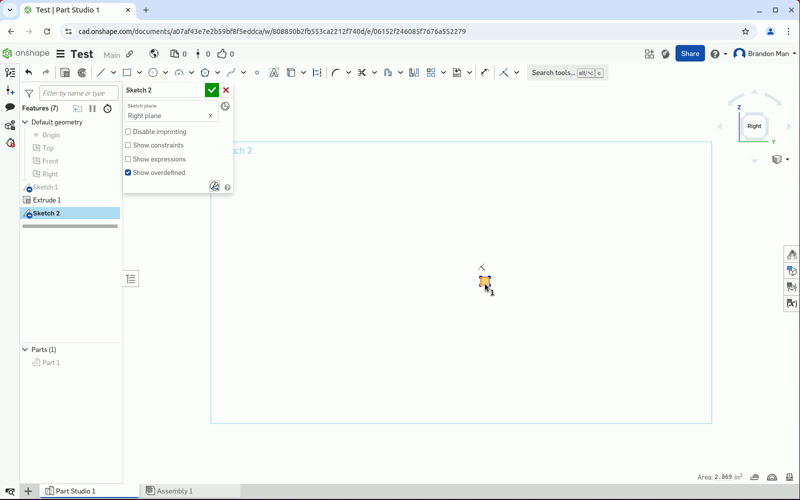
mouse_move(73, 352)
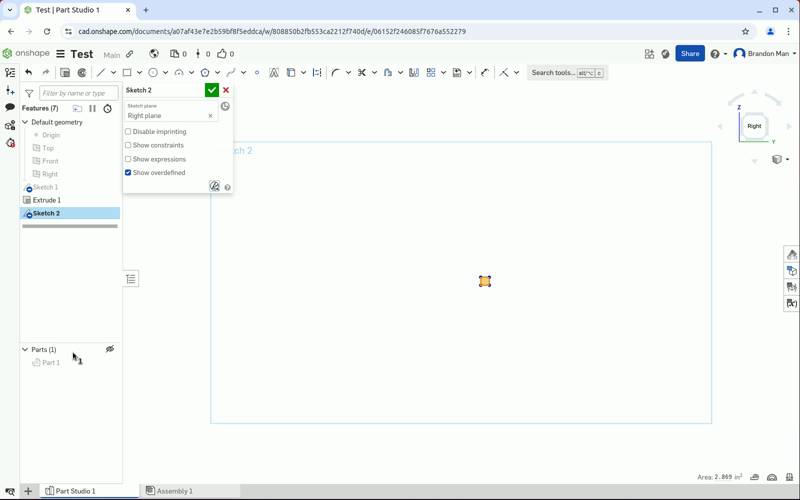
key(shift+y)
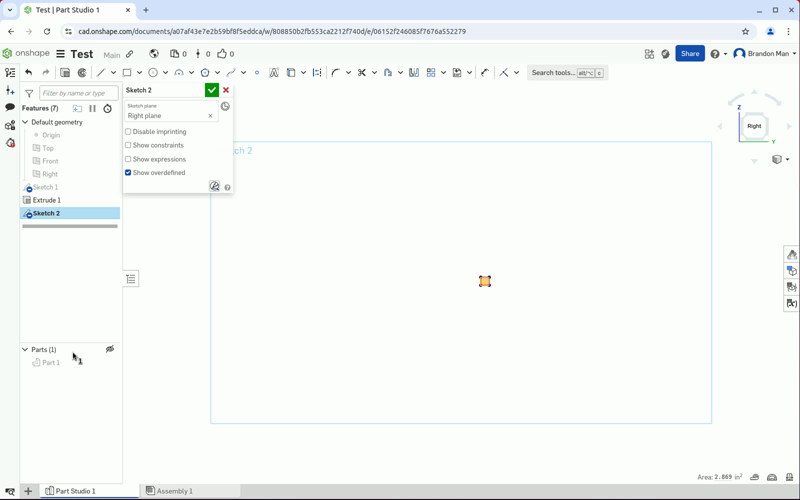
key(shift+e)
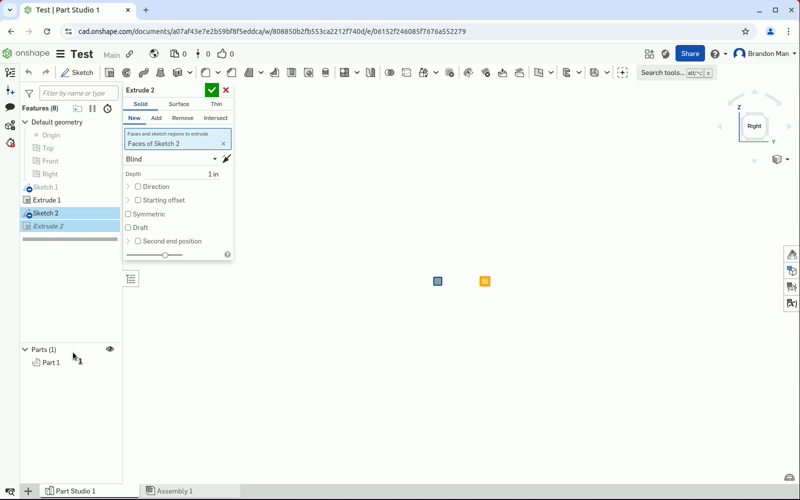
mouse_move(143, 106)
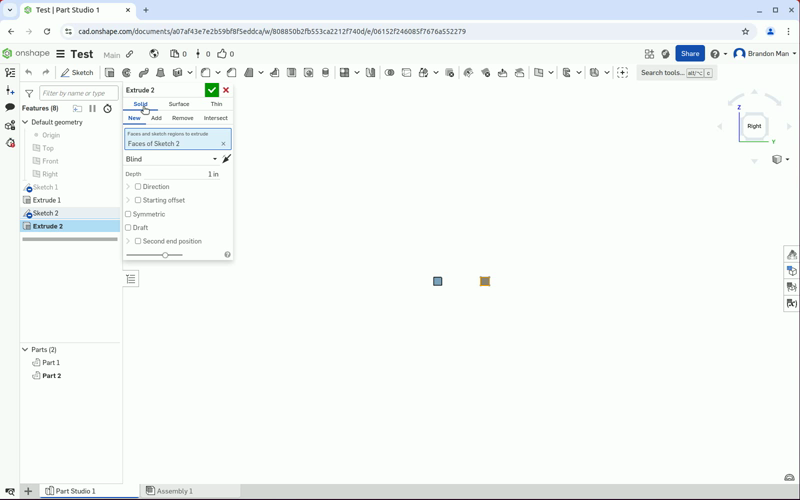
click(143, 106)
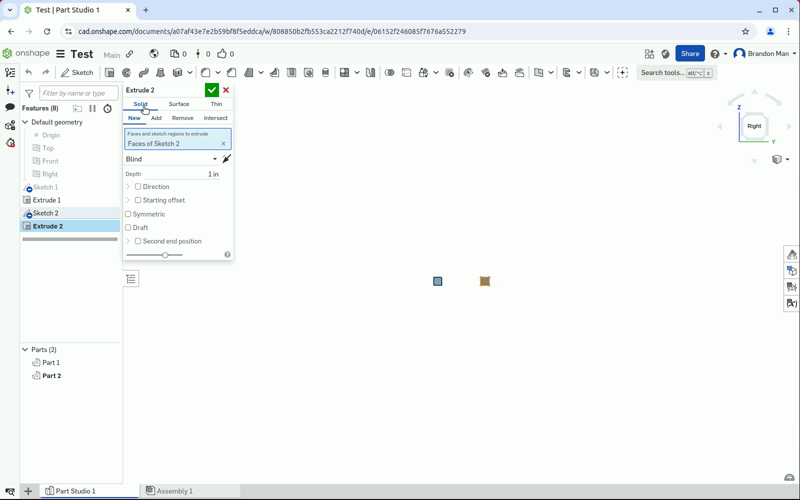
mouse_move(137, 120)
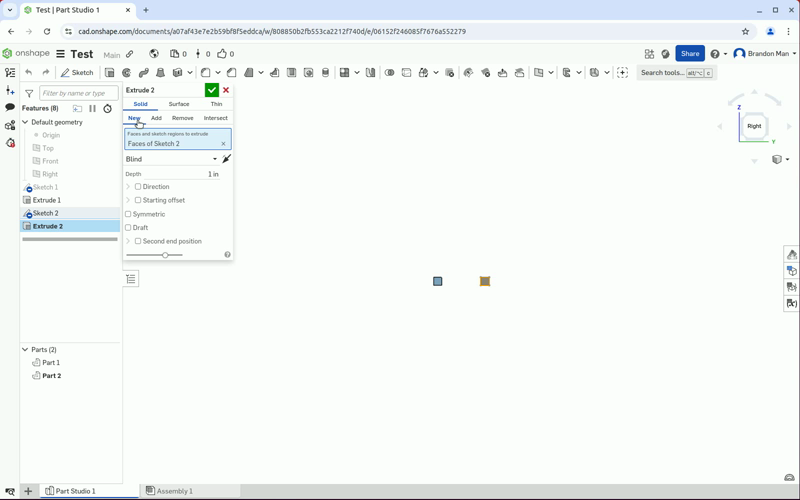
click(137, 120)
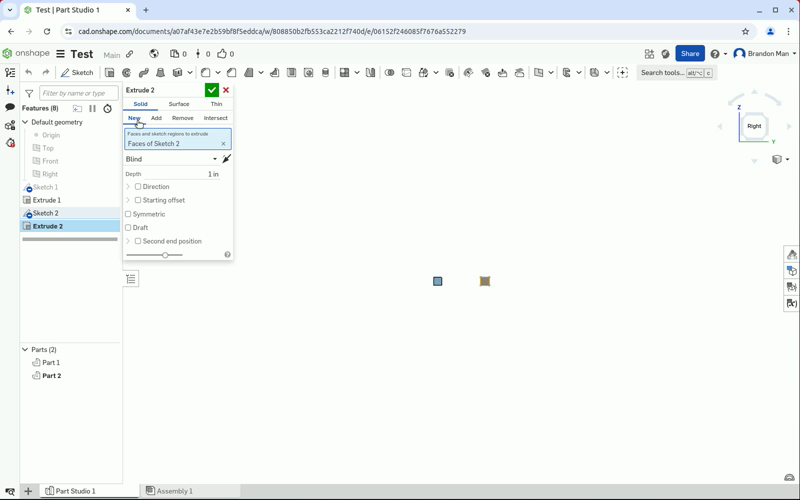
key(tab, 4)
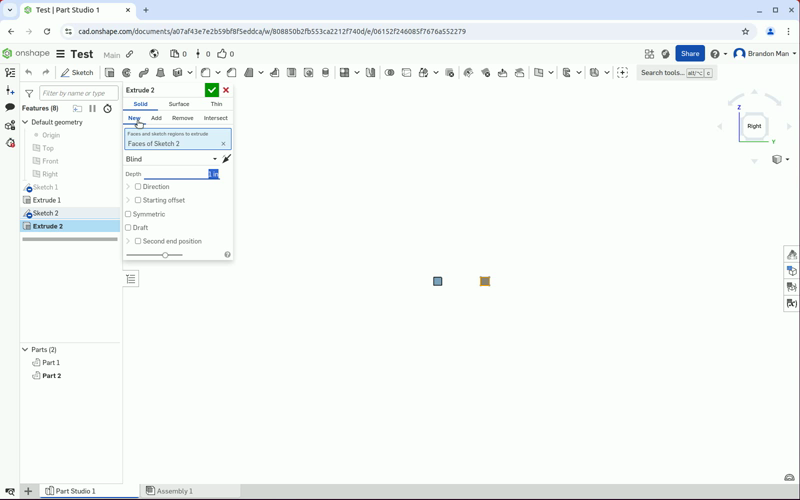
text(23.108)
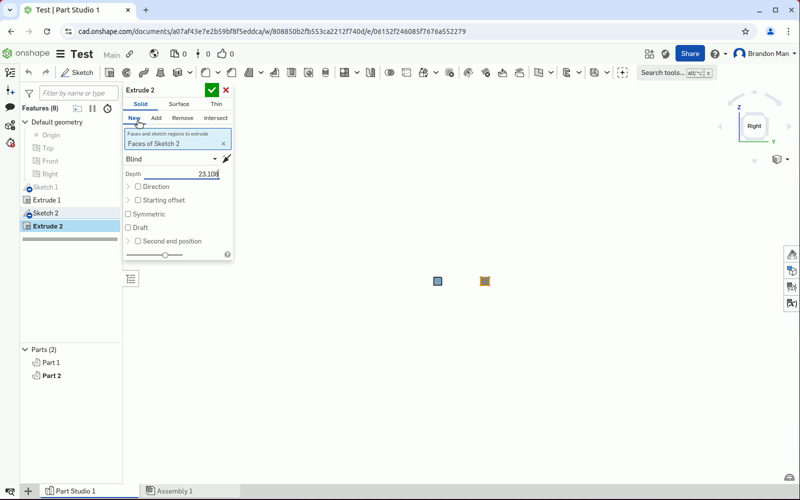
key(enter)
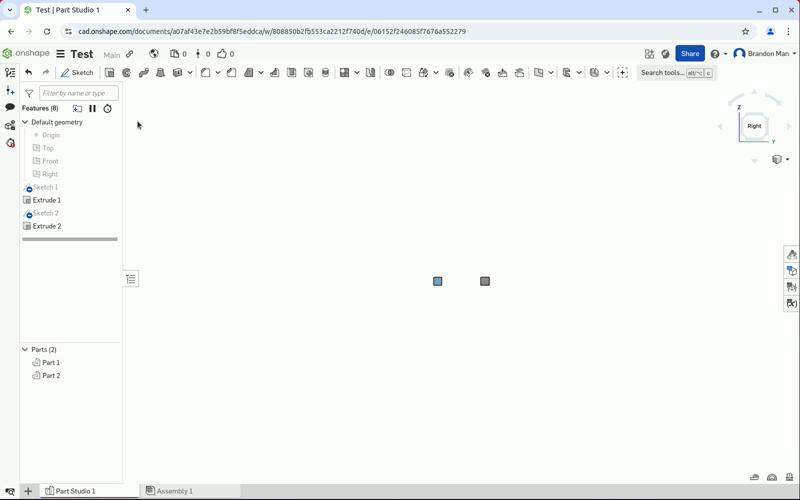
key(shift+h)
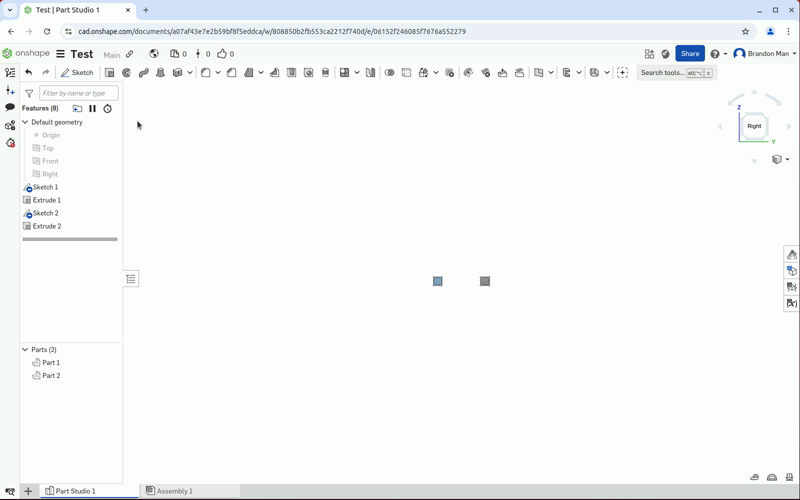
key(shift+h)
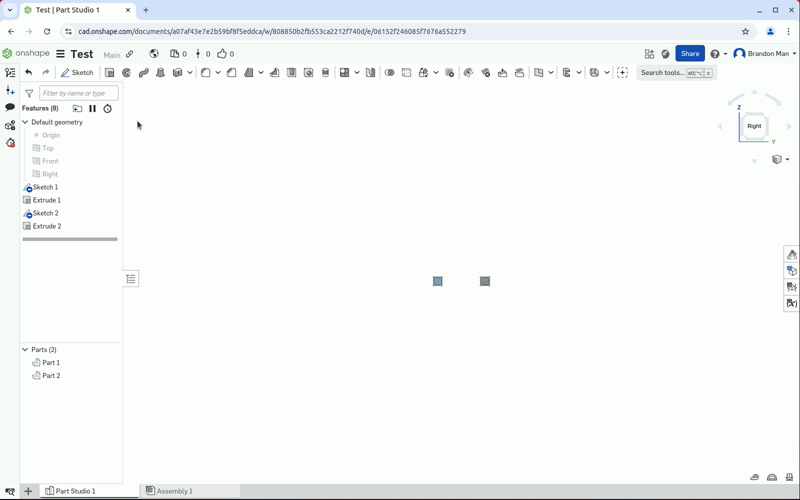
key(shift+7)
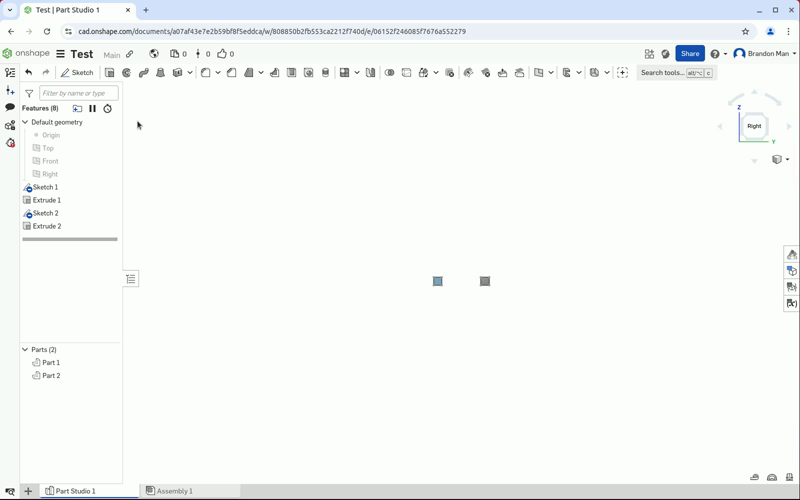
key(right, 2)
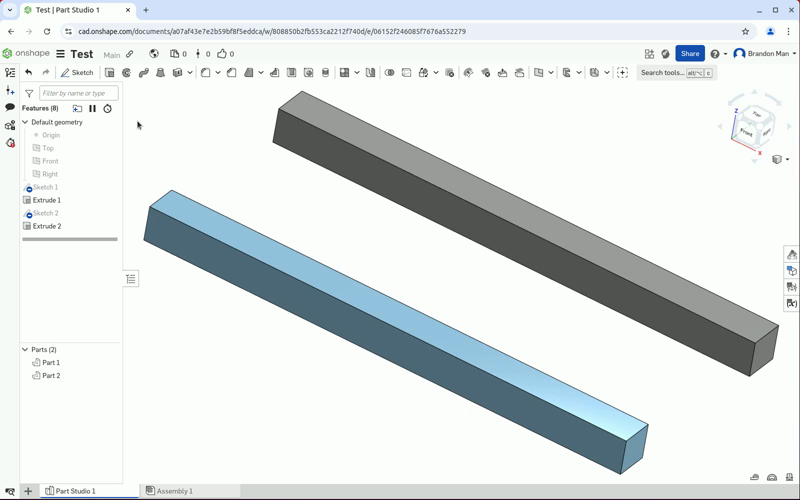
key(down, 2)
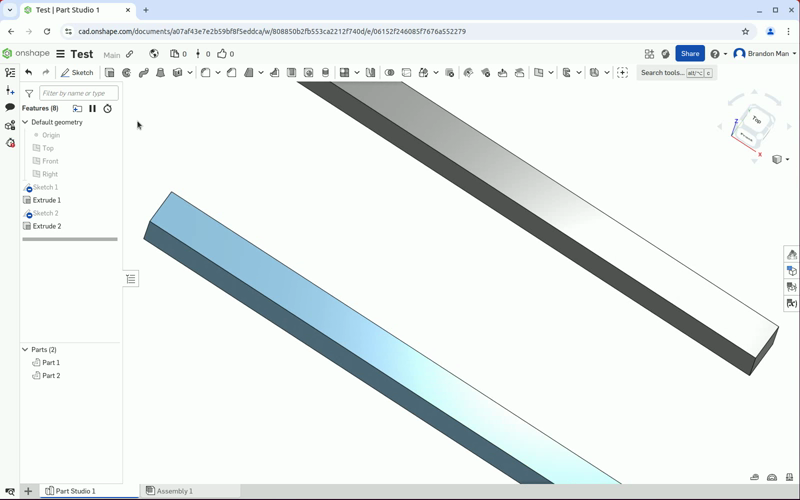
key(up, 2)
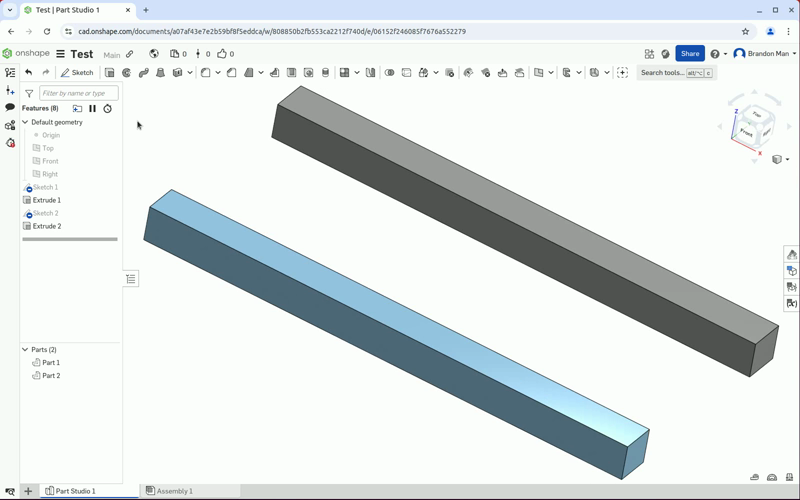
key(left, 2)
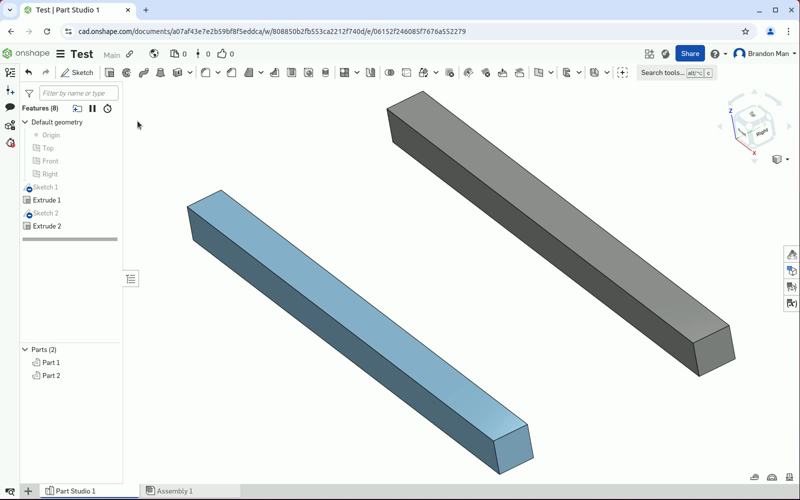
mouse_move(73, 189)
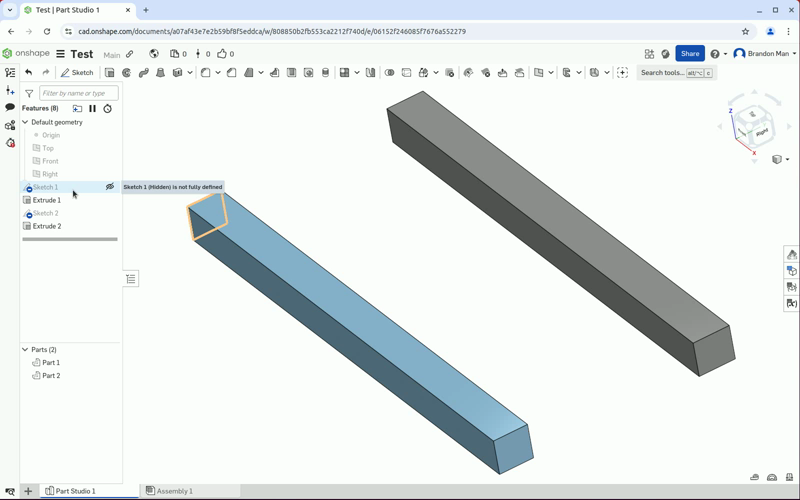
click(73, 189)